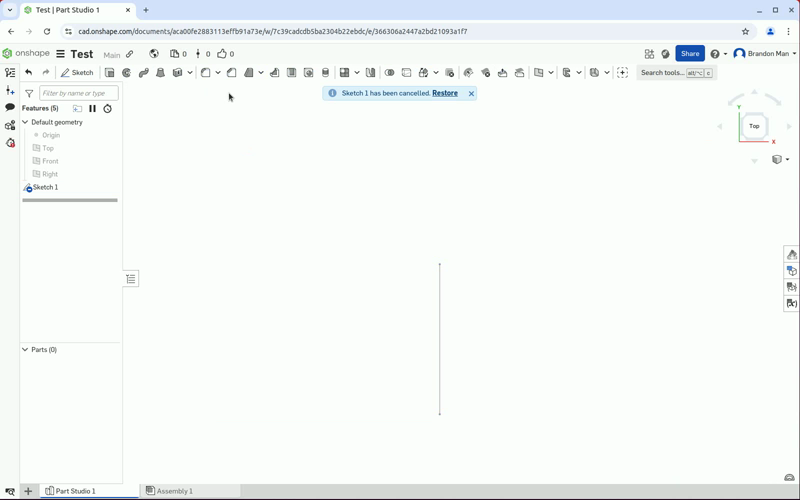
key(shift+h)
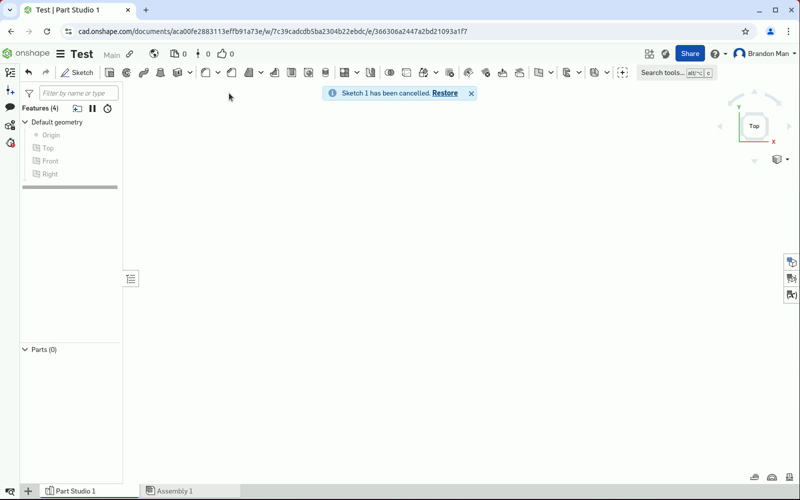
mouse_move(73, 352)
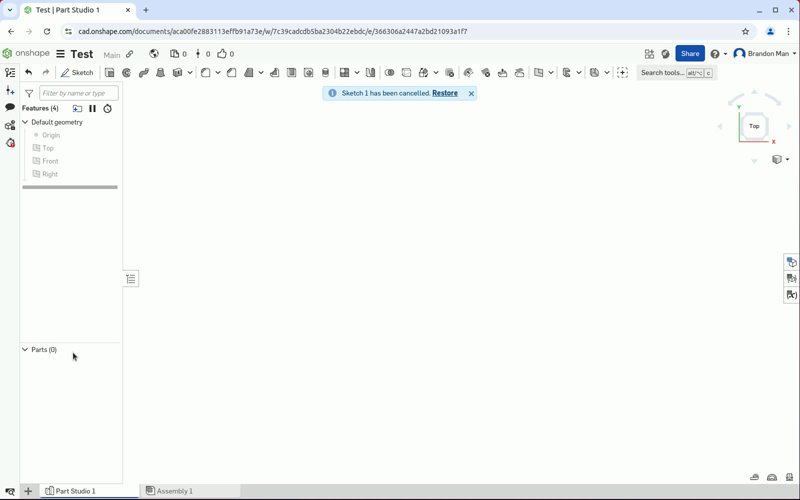
key(y)
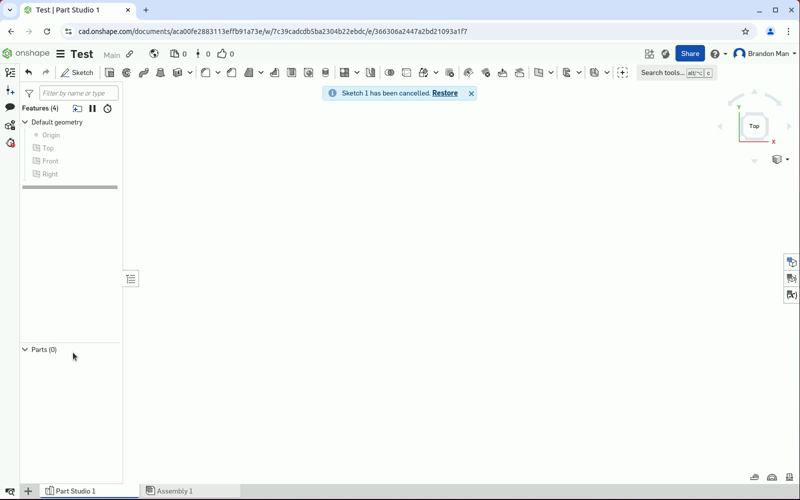
key(shift+p)
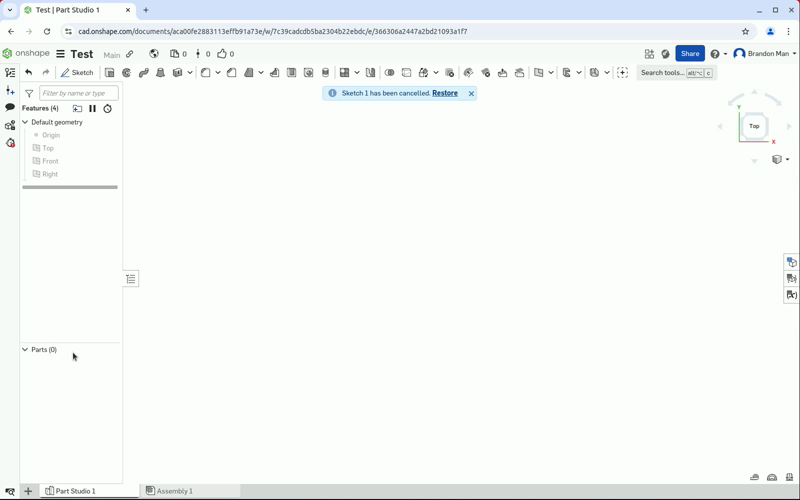
key(space)
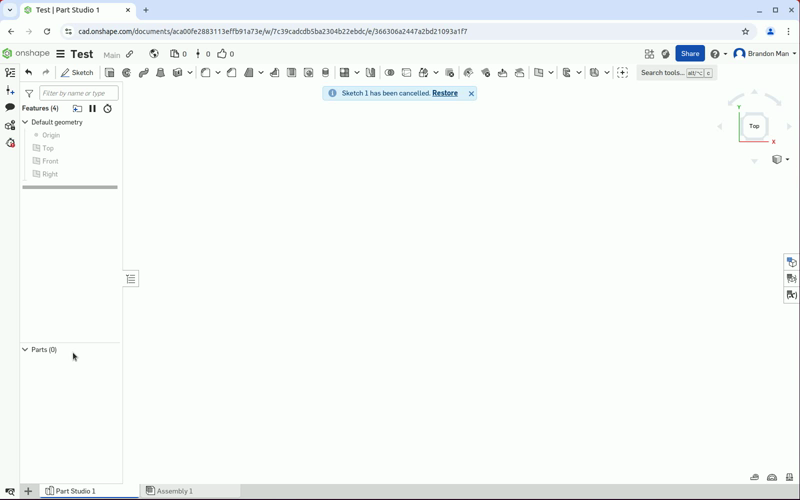
key_down(shift)
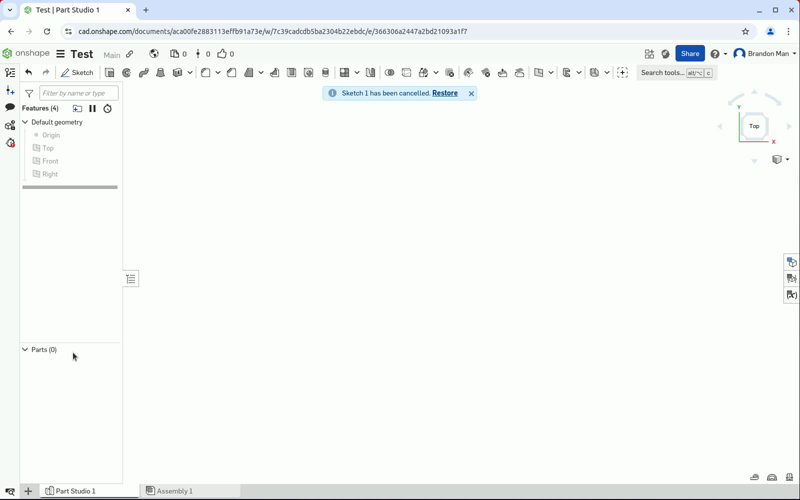
key(up)
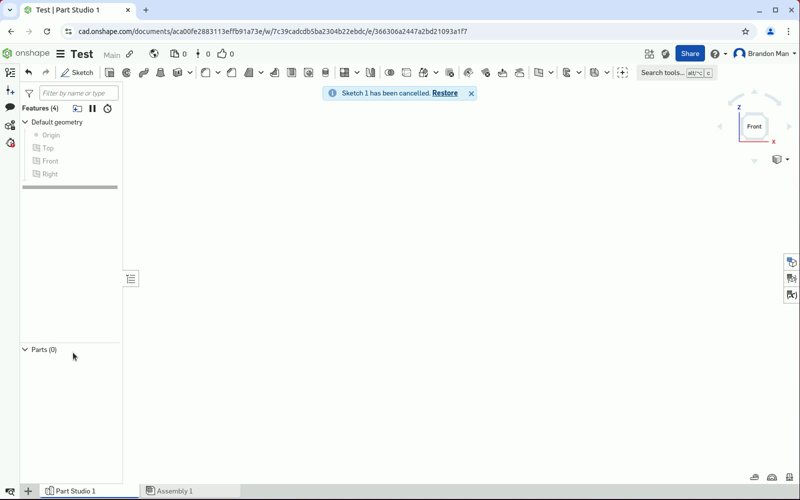
key_up(shift)
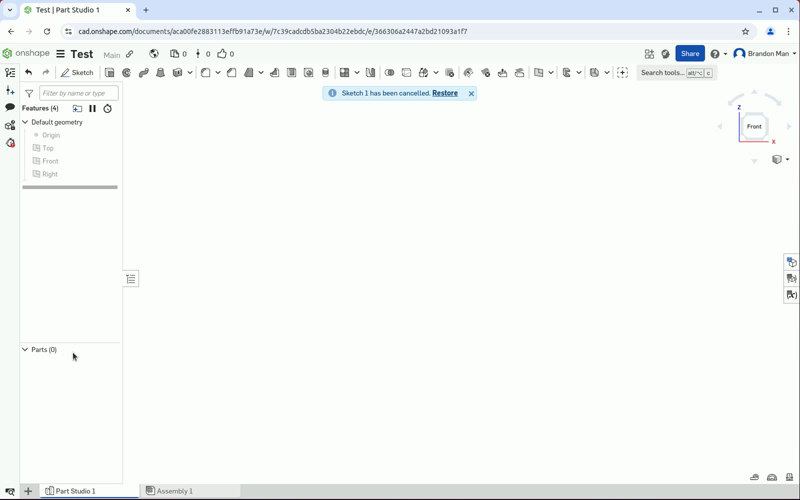
key(space)
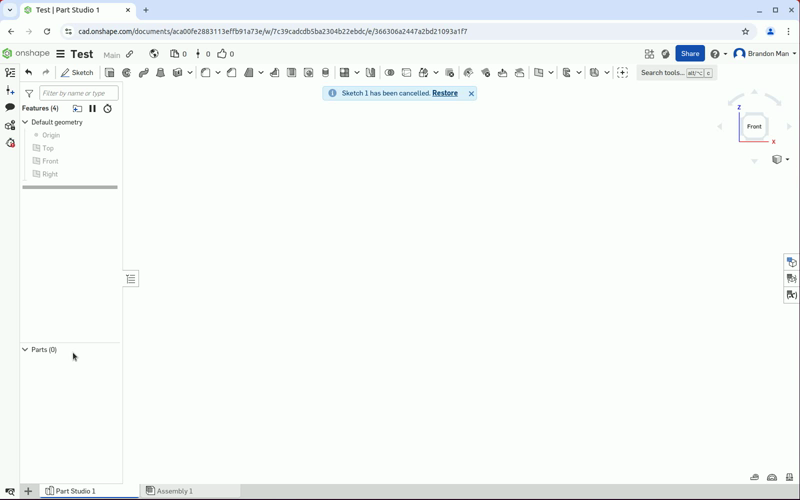
key_down(shift)
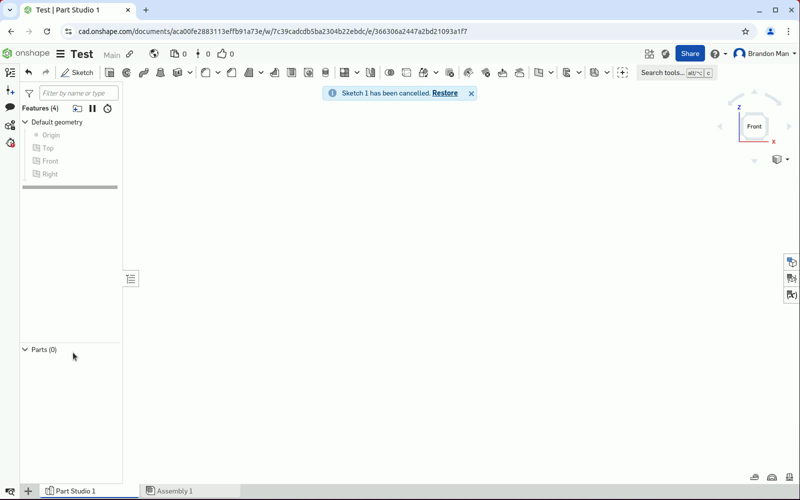
key(left)
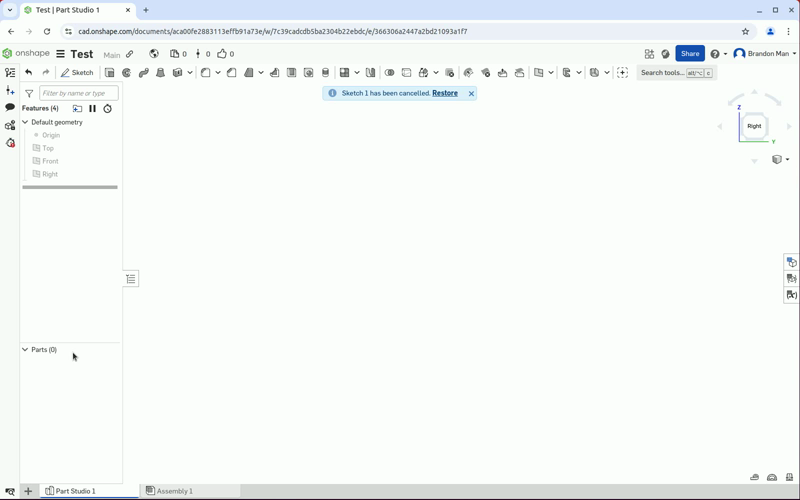
key_up(shift)
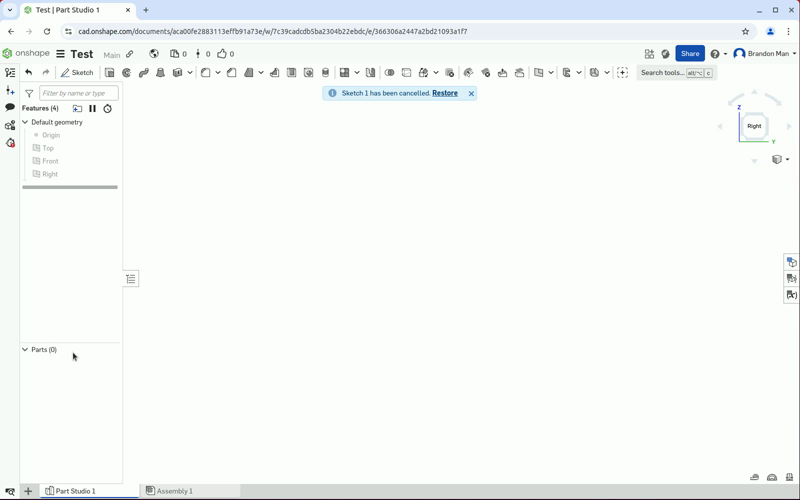
mouse_move(73, 352)
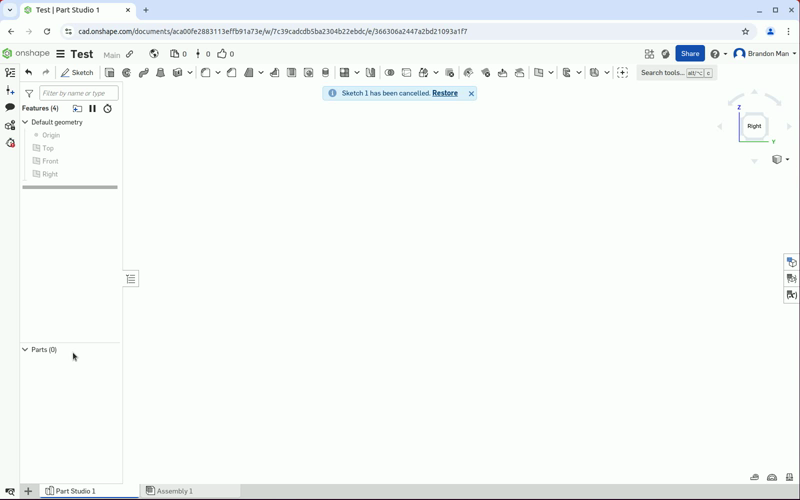
key(shift+y)
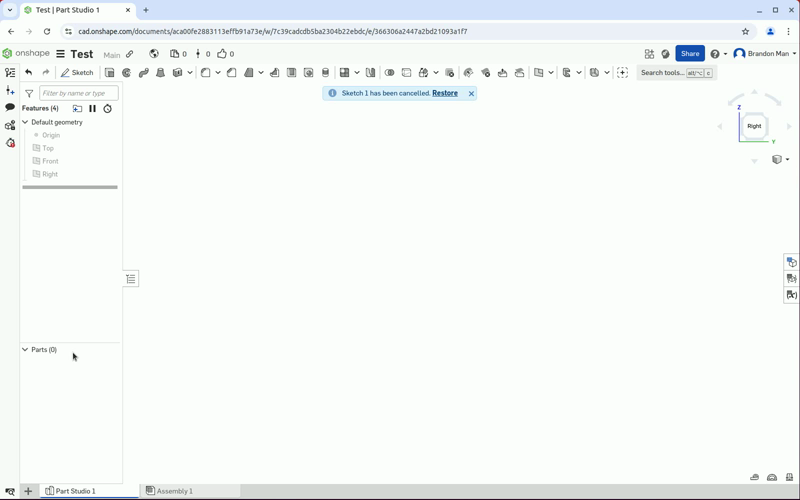
key(shift+s)
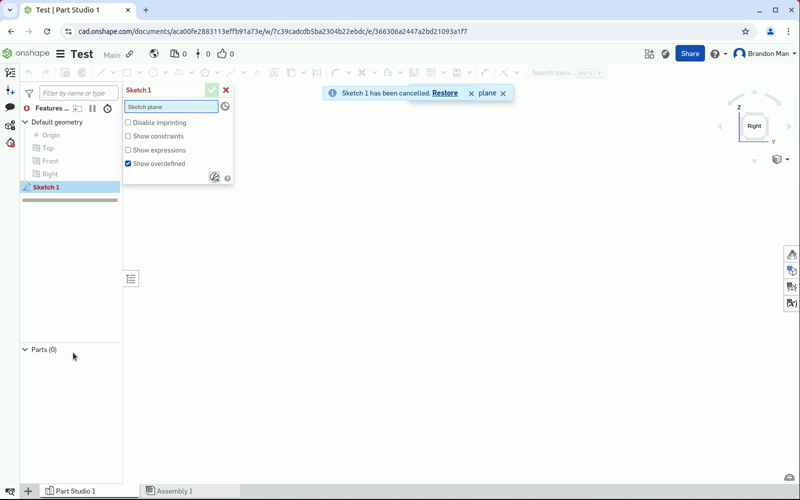
mouse_move(73, 176)
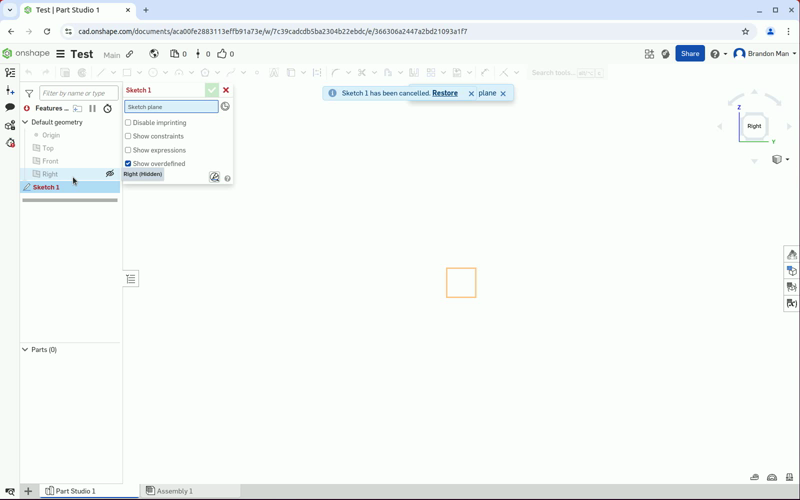
click(73, 176)
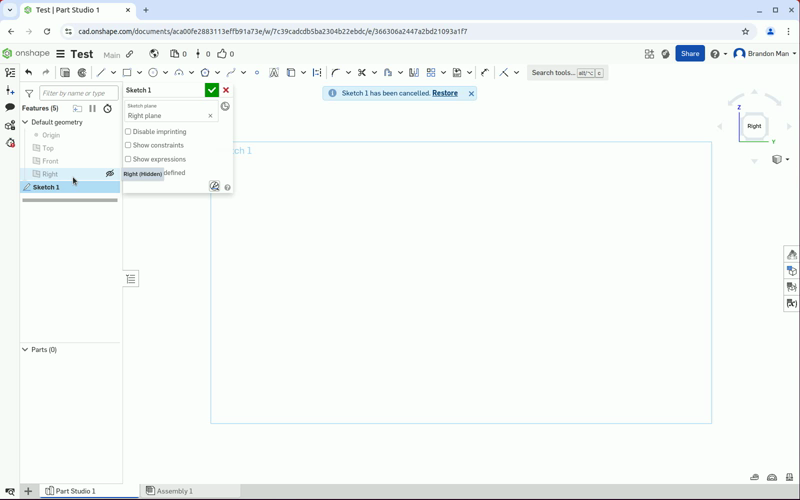
mouse_move(73, 352)
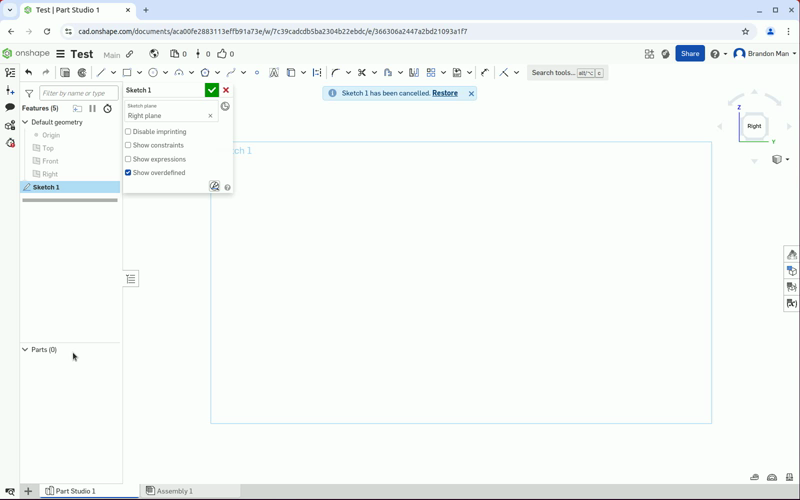
key(y)
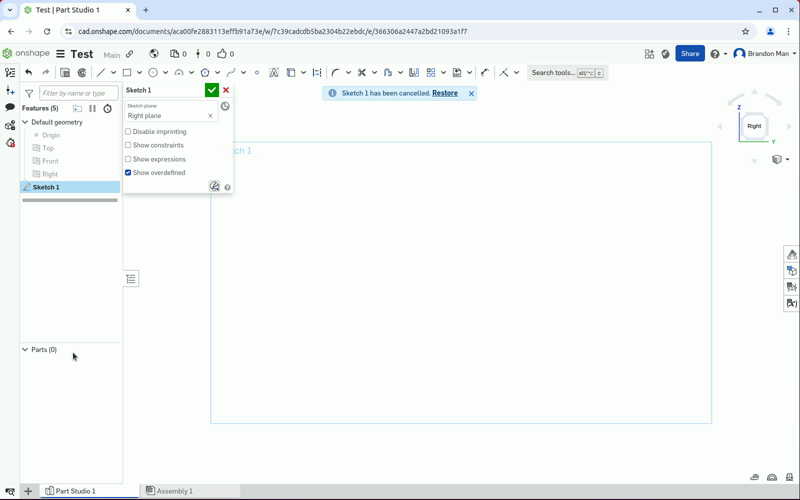
key(l)
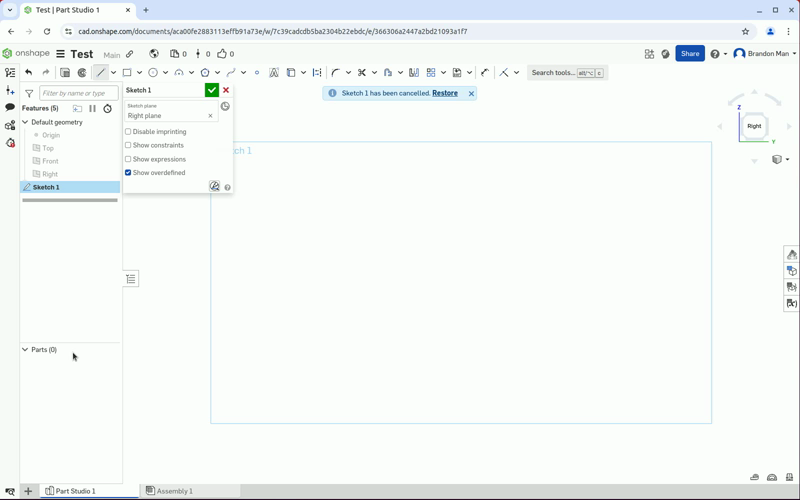
key_down(shift)
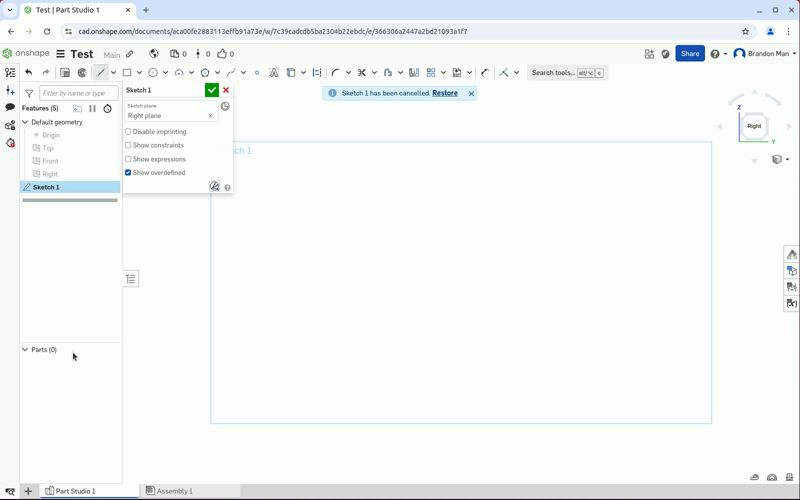
mouse_move(497, 282)
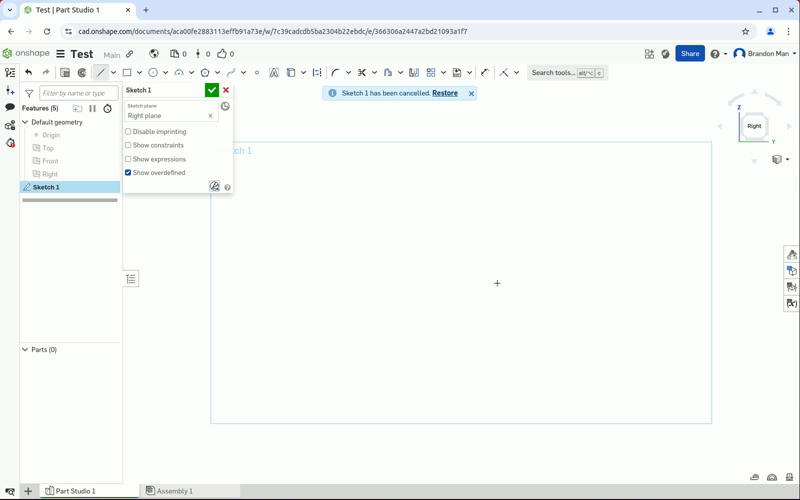
click(497, 282)
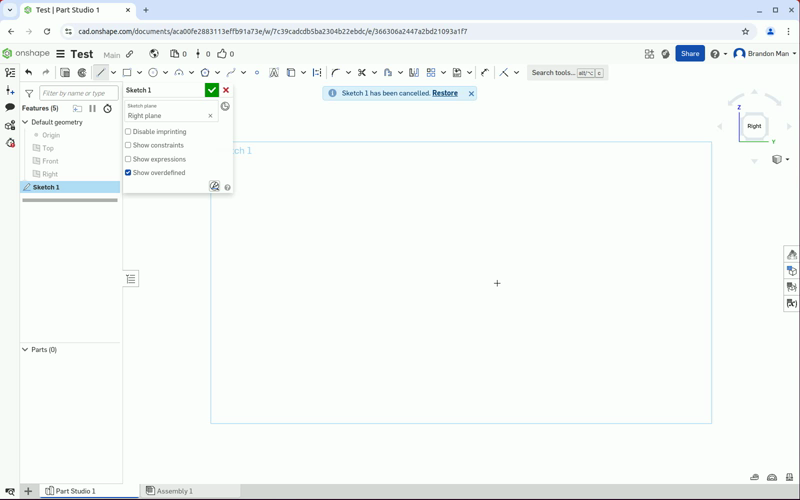
key_up(shift)
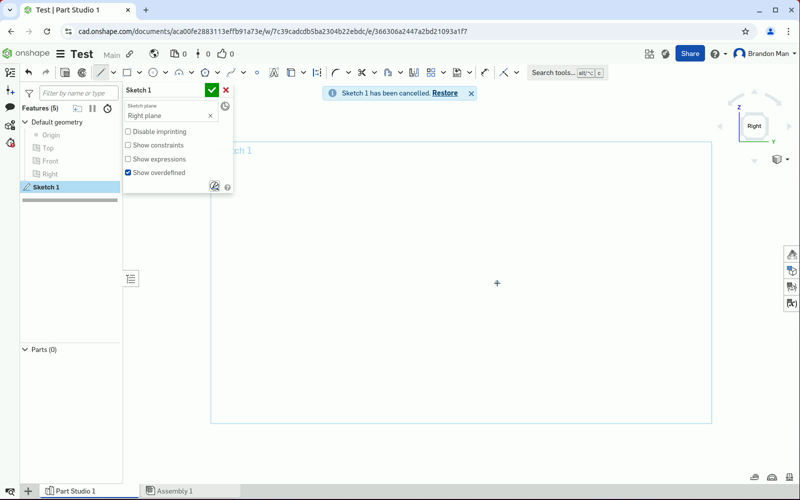
key_down(shift)
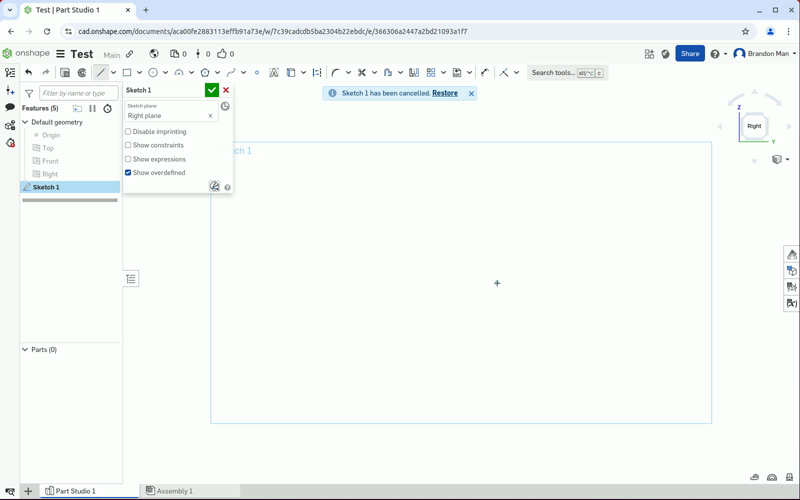
mouse_move(572, 282)
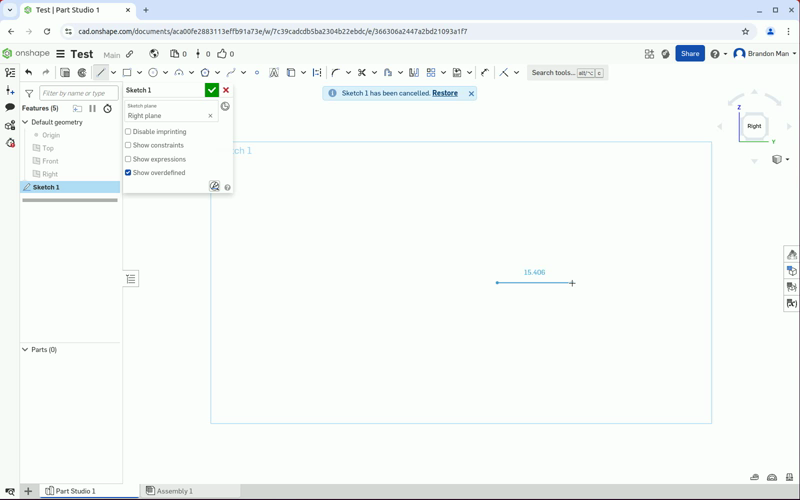
click(572, 282)
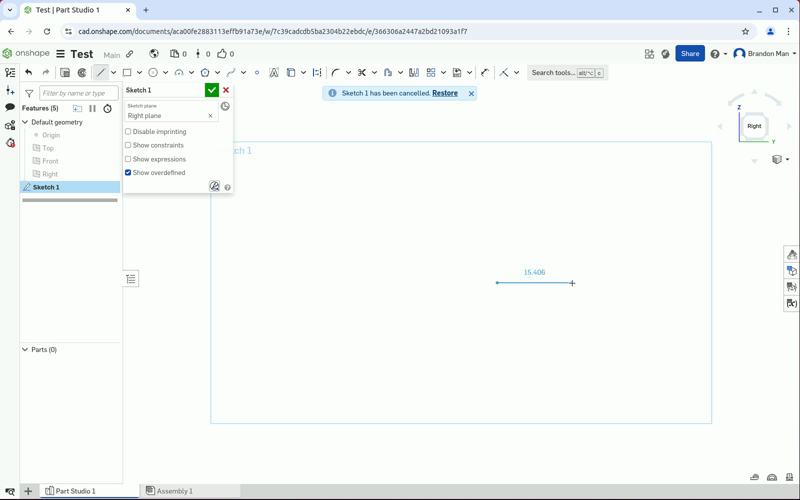
key_up(shift)
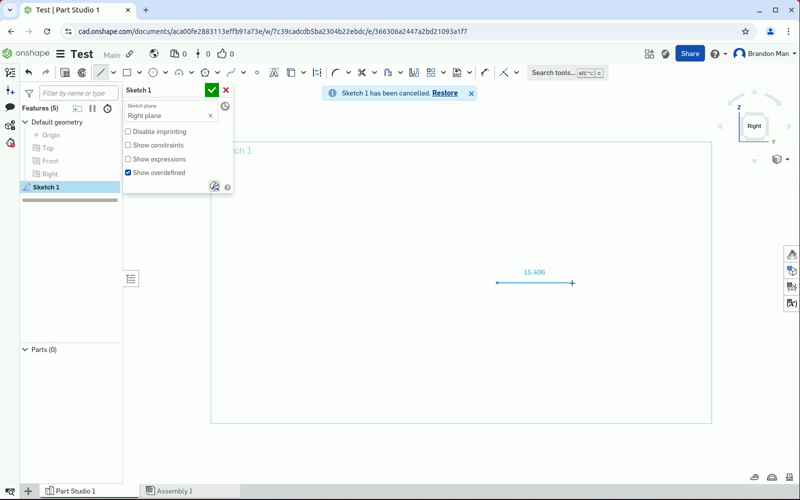
key_down(shift)
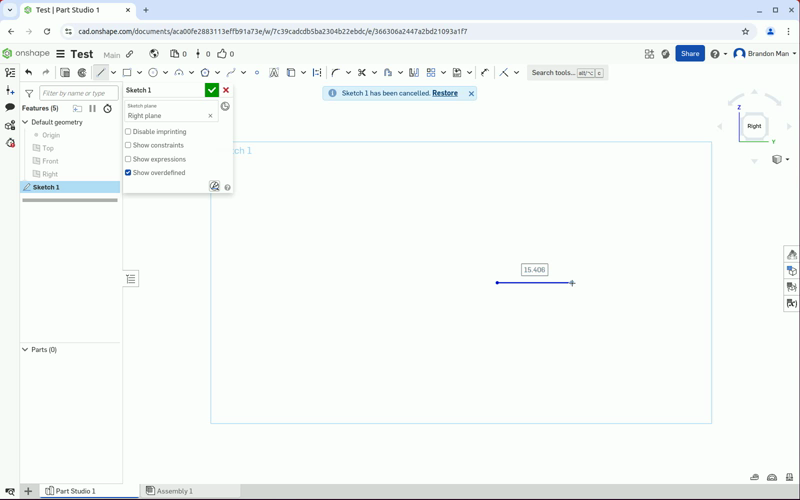
mouse_move(572, 189)
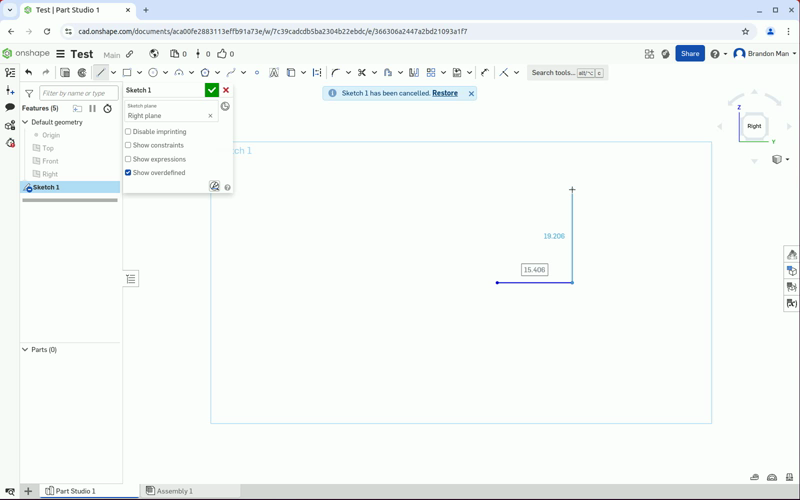
click(572, 189)
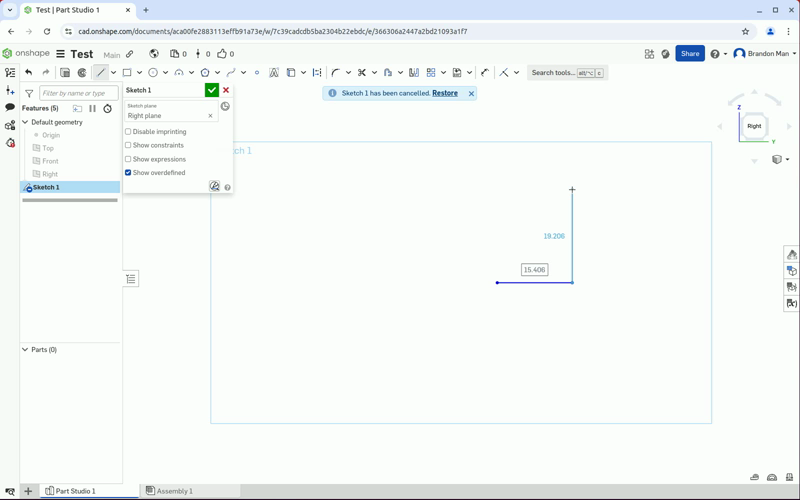
key_up(shift)
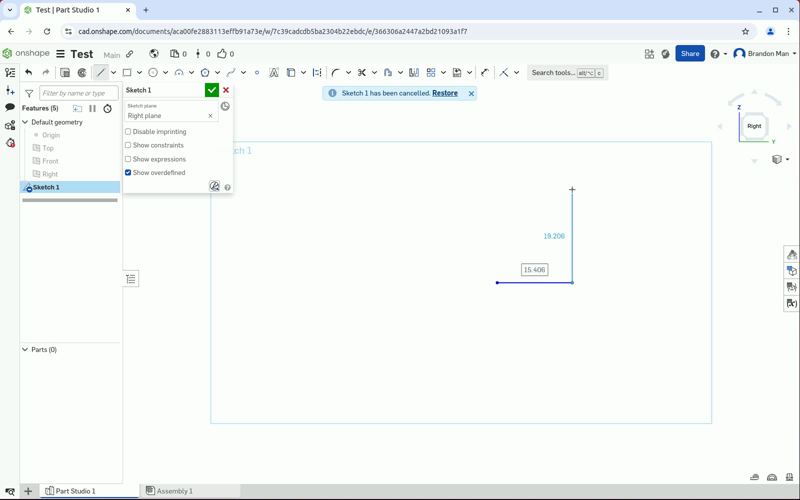
key_down(shift)
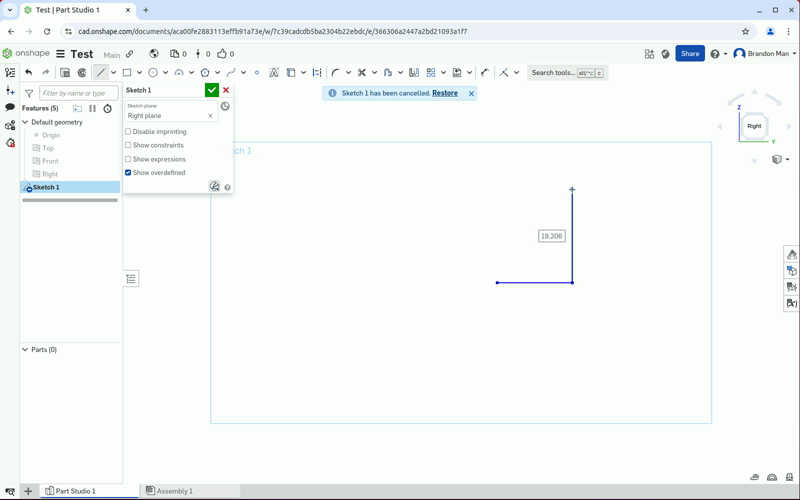
mouse_move(589, 189)
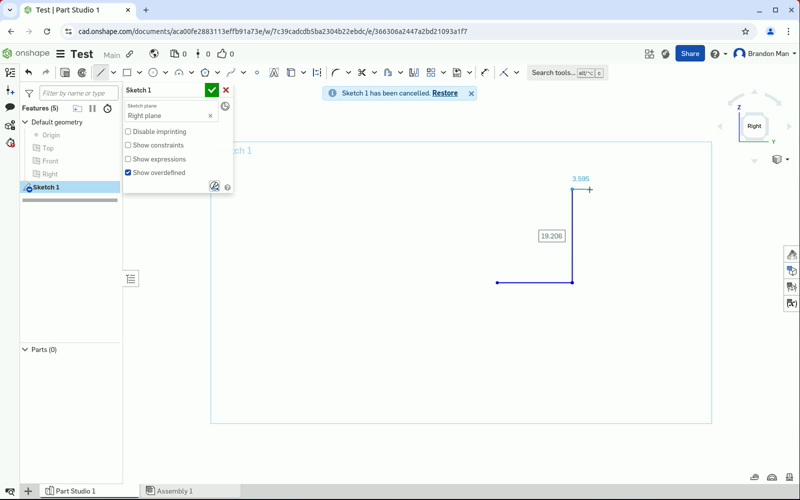
mouse_move(553, 189)
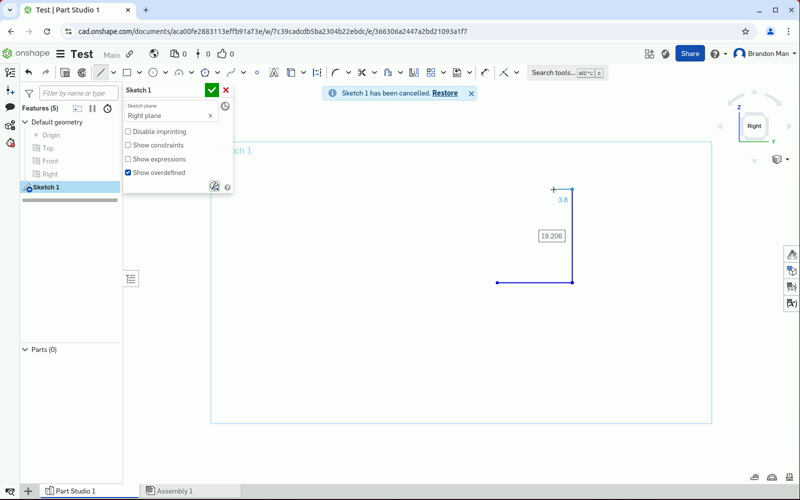
click(553, 189)
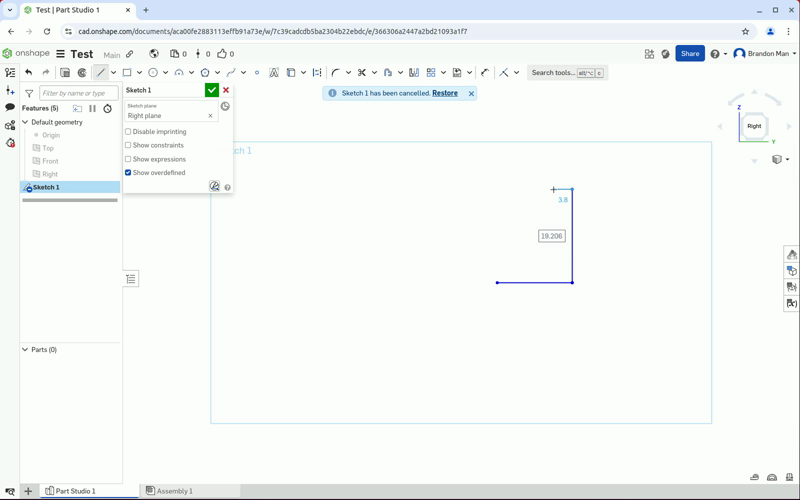
key_up(shift)
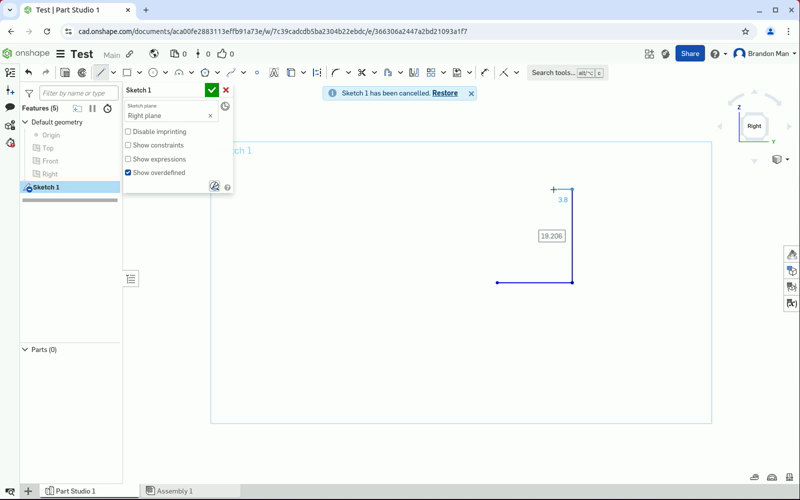
key_down(shift)
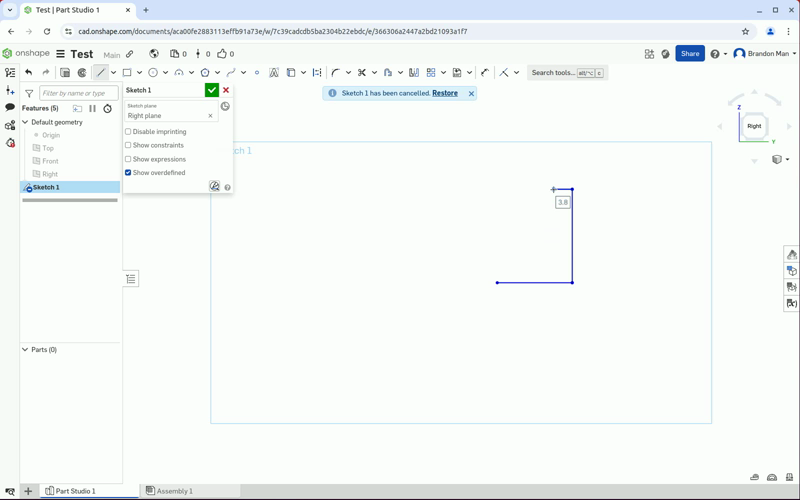
mouse_move(497, 264)
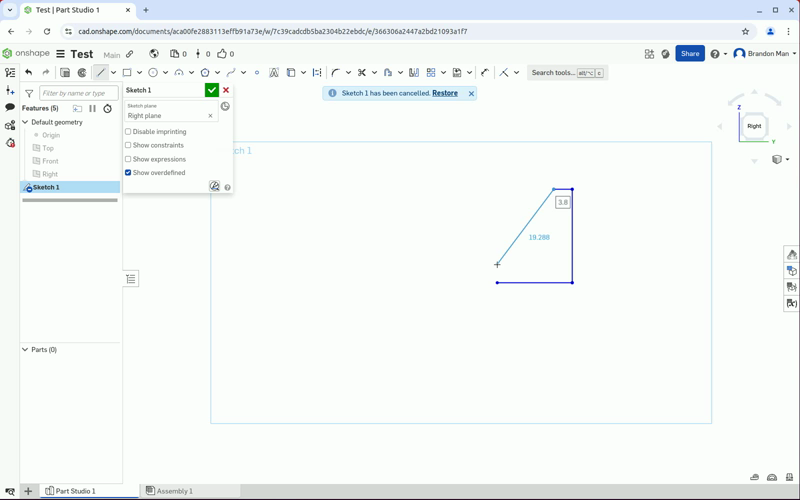
click(497, 264)
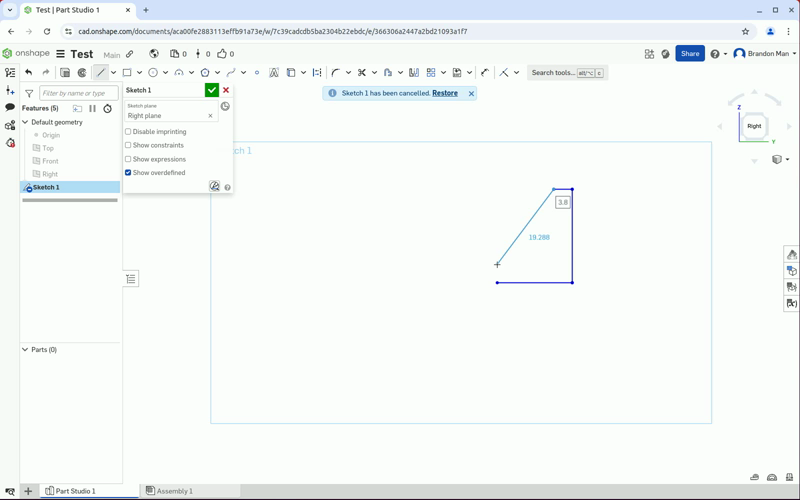
key_up(shift)
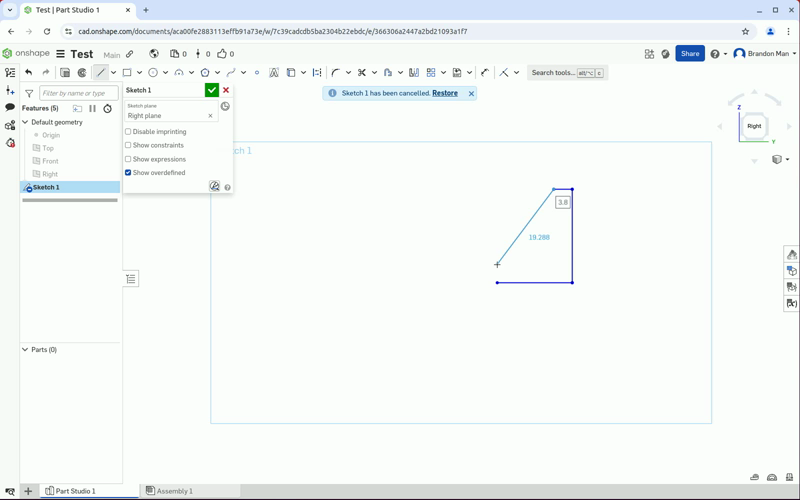
mouse_move(527, 264)
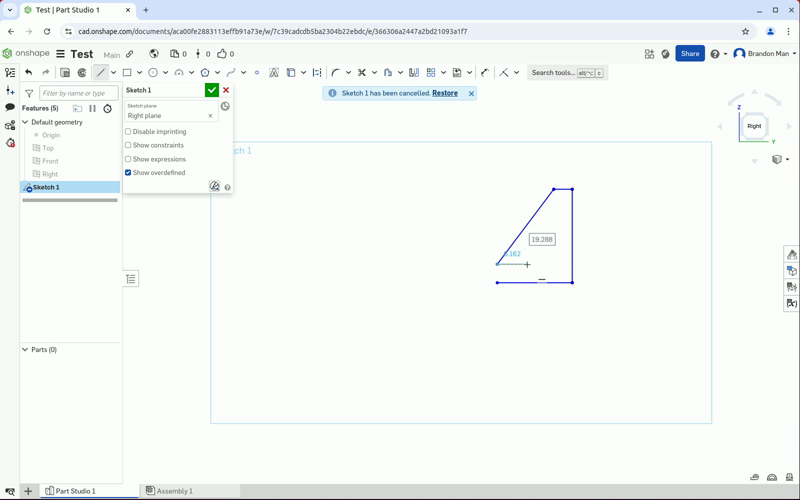
key_down(shift)
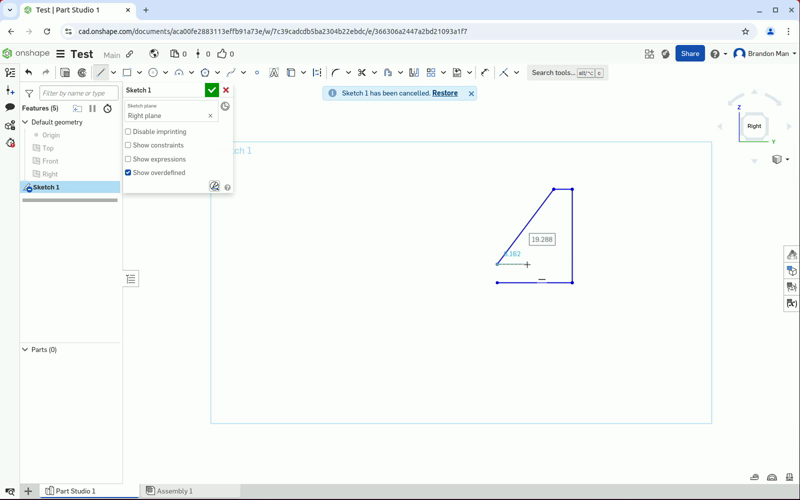
mouse_move(497, 282)
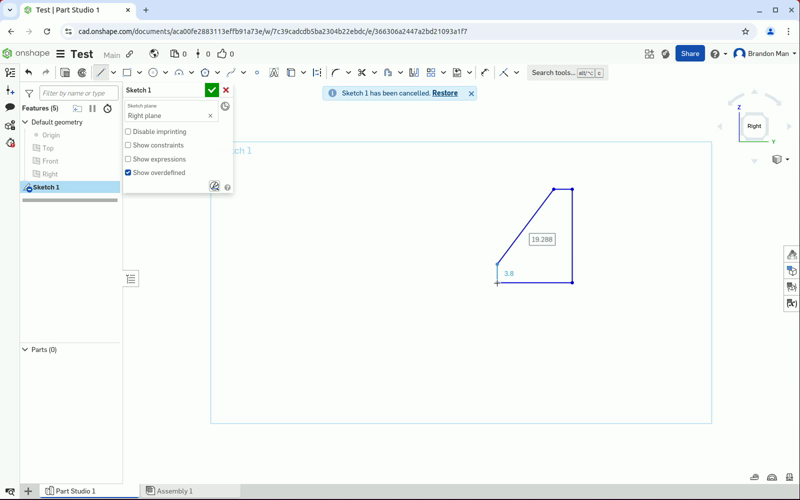
key_up(shift)
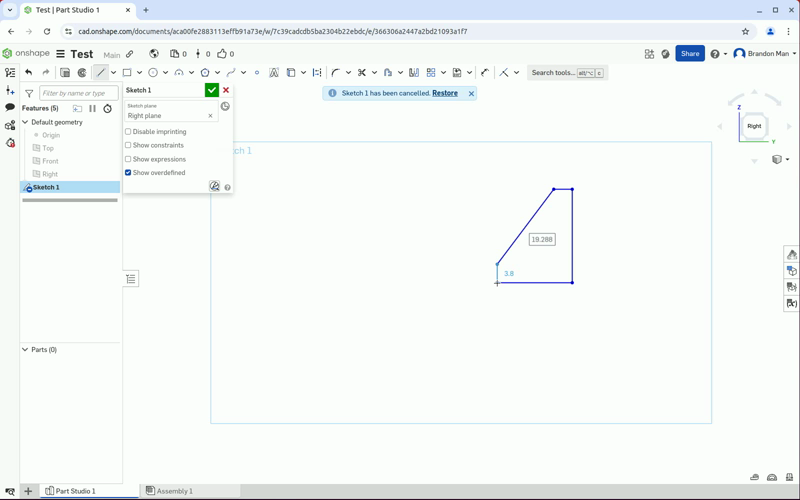
click(497, 282)
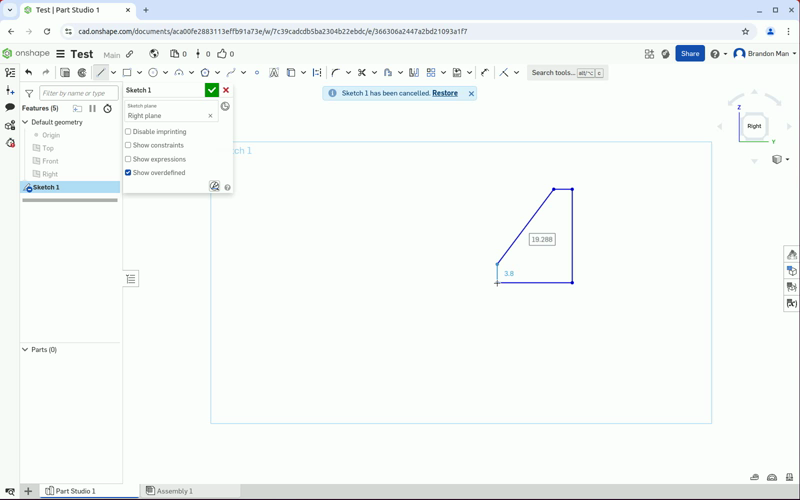
key(esc)
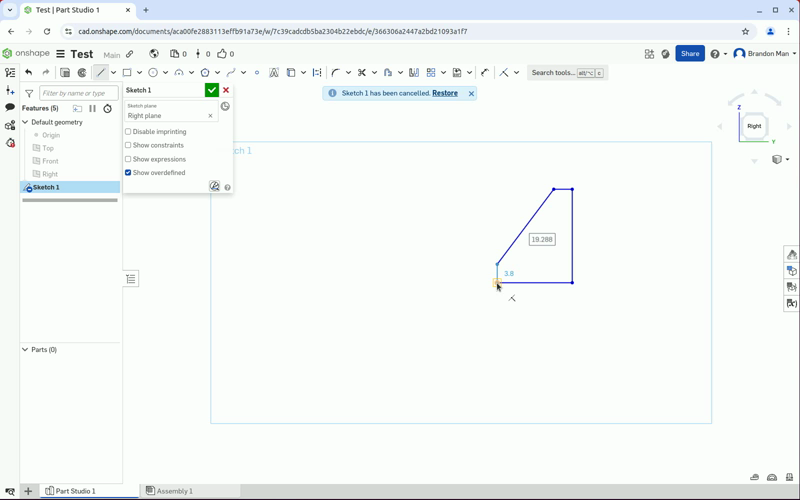
mouse_move(557, 194)
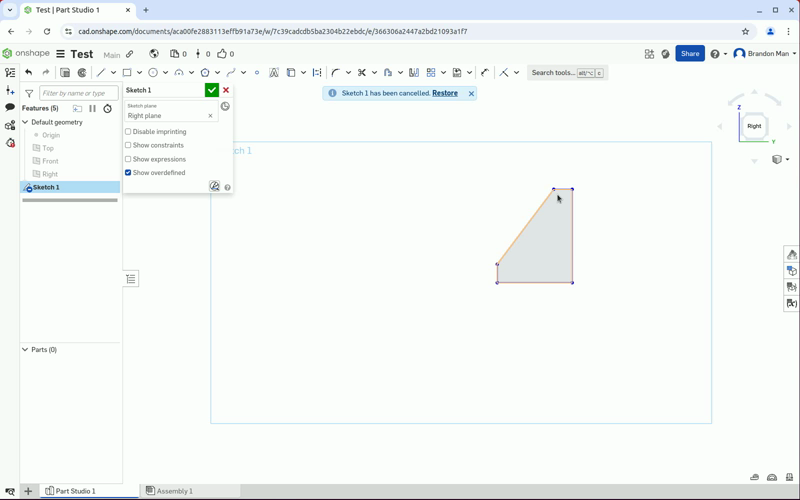
click(557, 194)
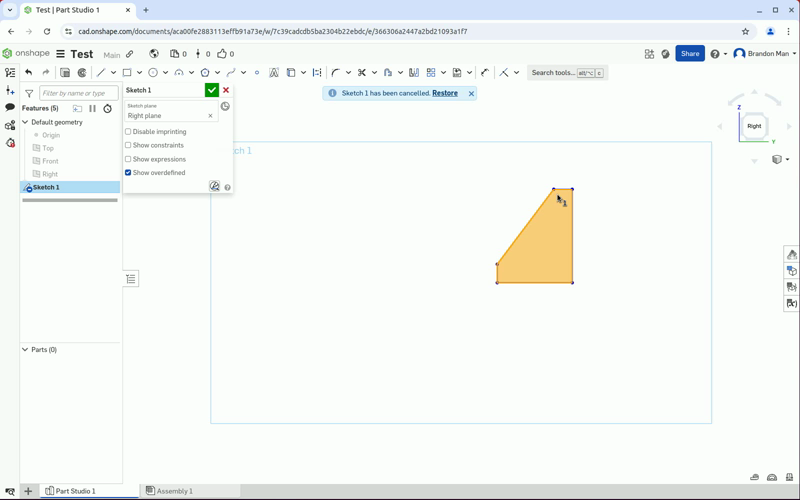
mouse_move(73, 352)
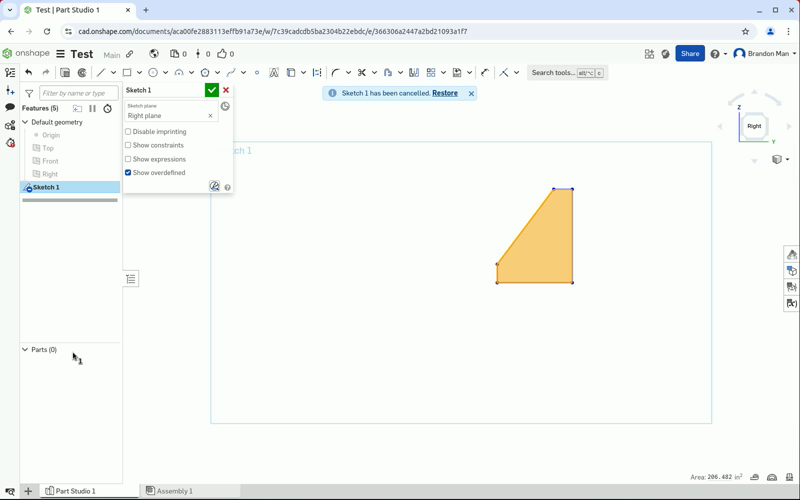
key(shift+y)
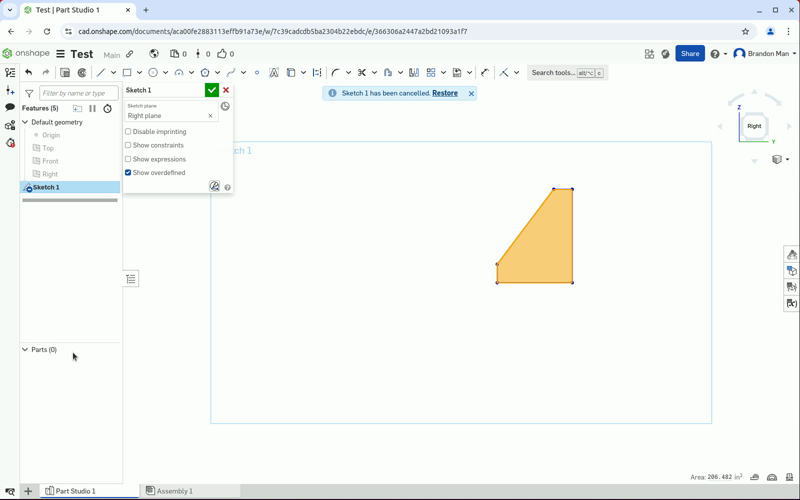
key(shift+e)
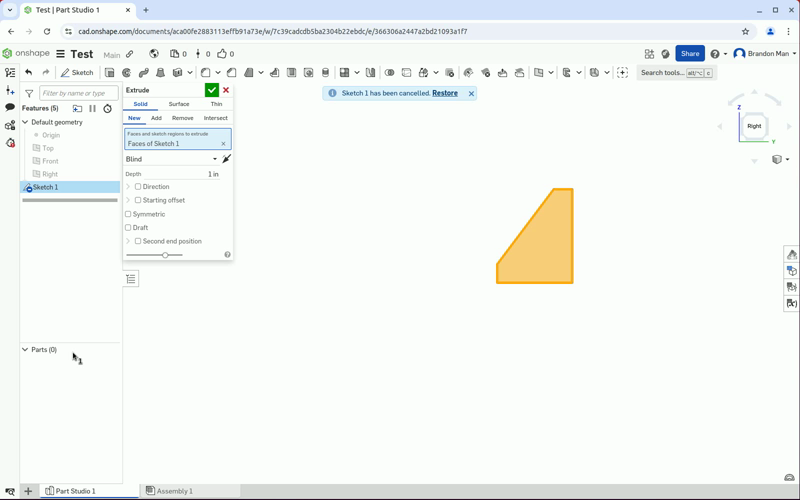
mouse_move(143, 106)
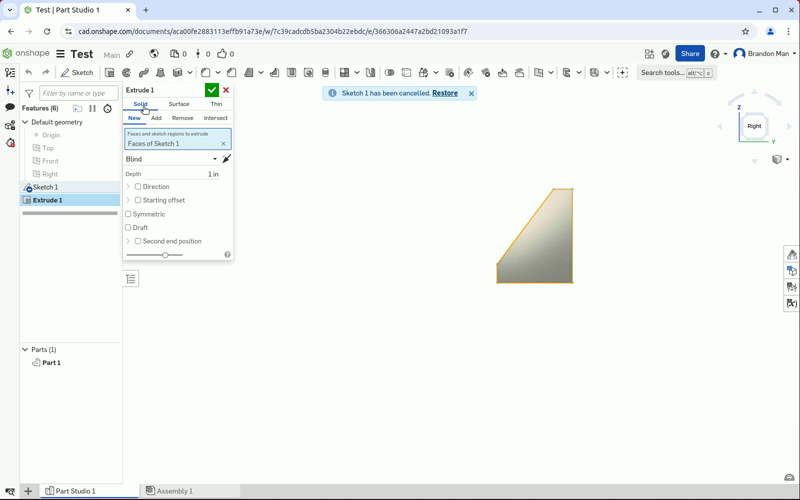
click(143, 106)
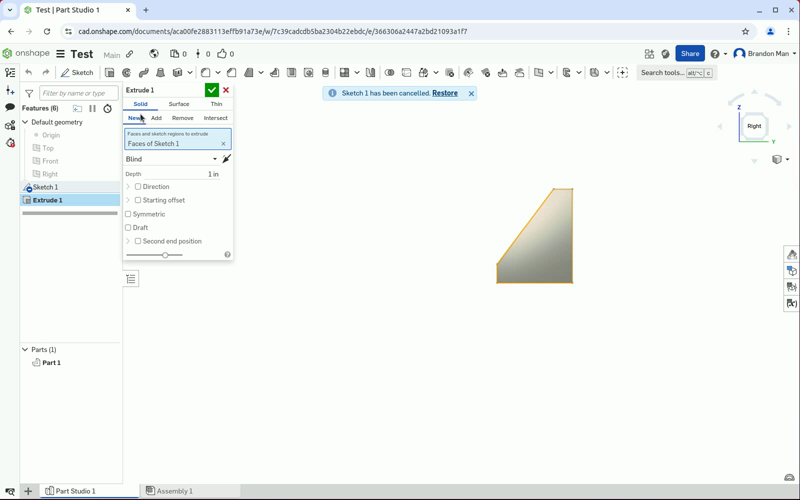
mouse_move(137, 120)
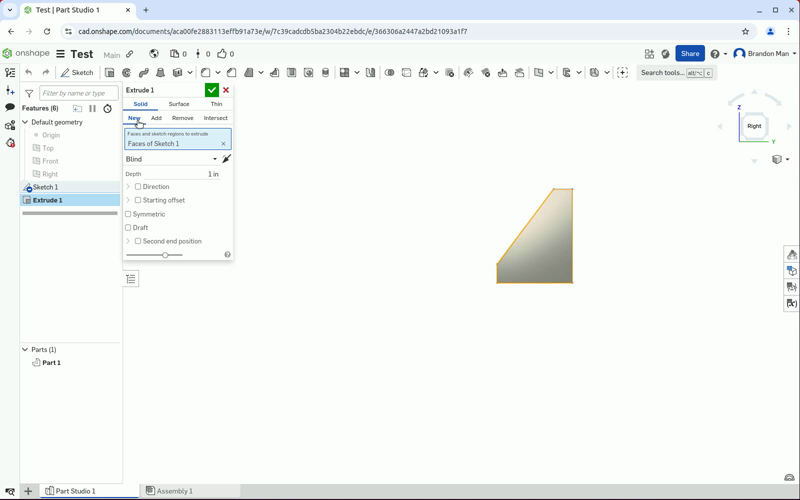
click(137, 120)
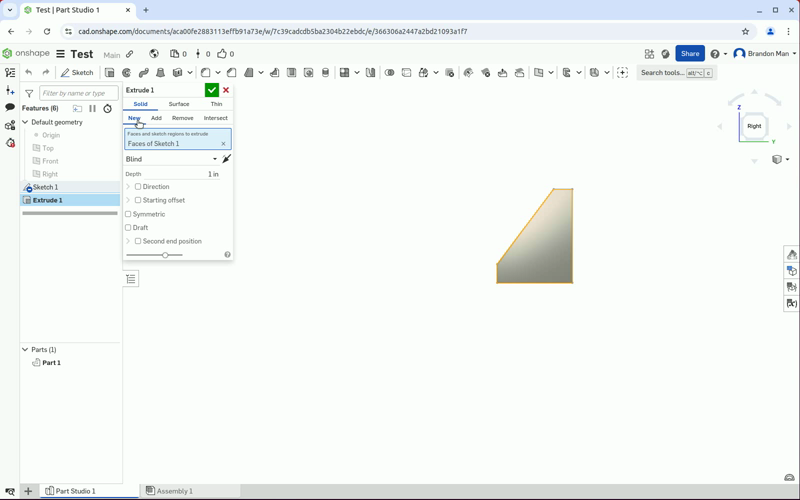
key(tab, 4)
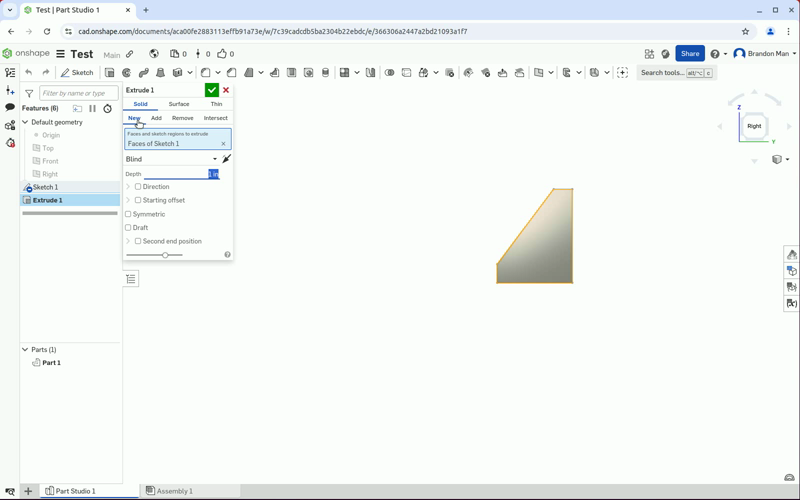
text(23.108)
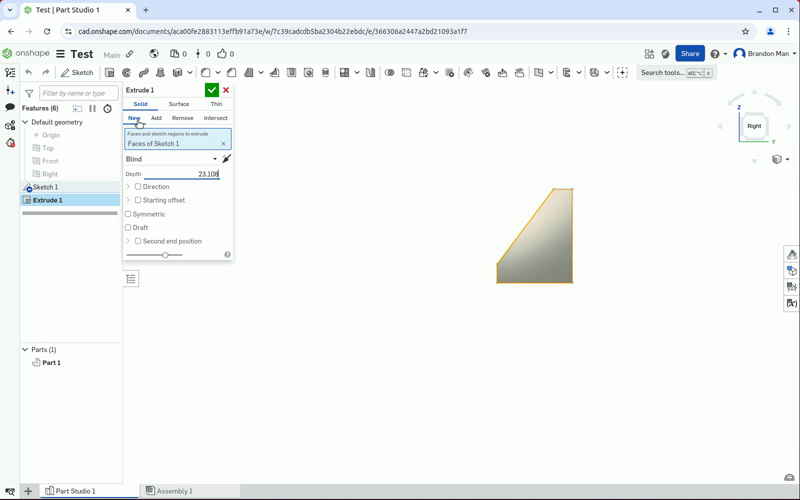
key(enter)
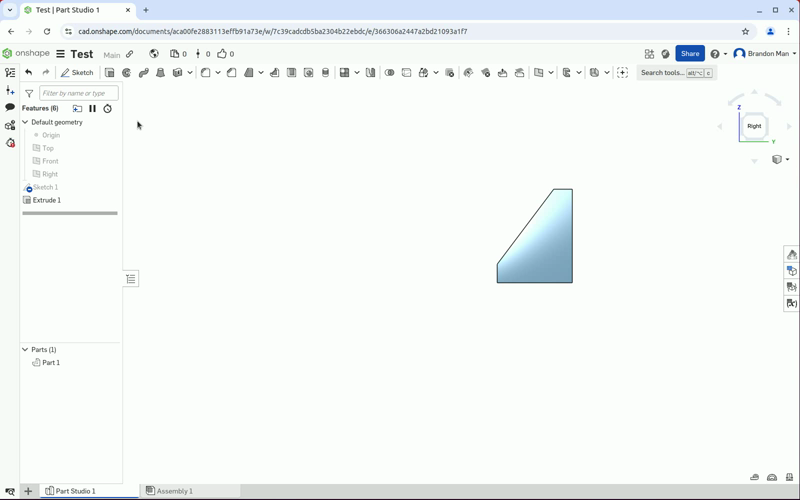
key(shift+h)
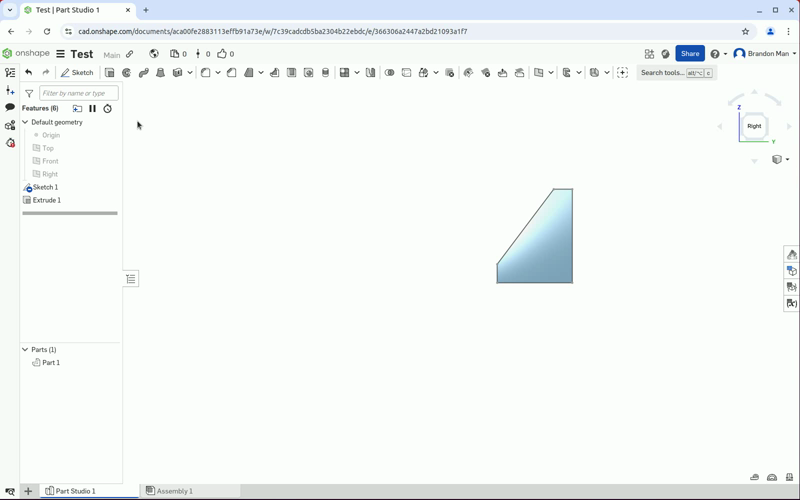
key(shift+h)
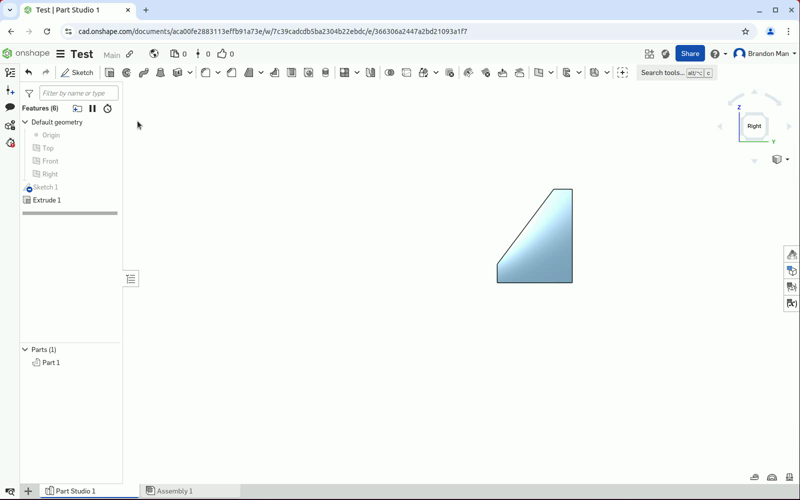
mouse_move(73, 189)
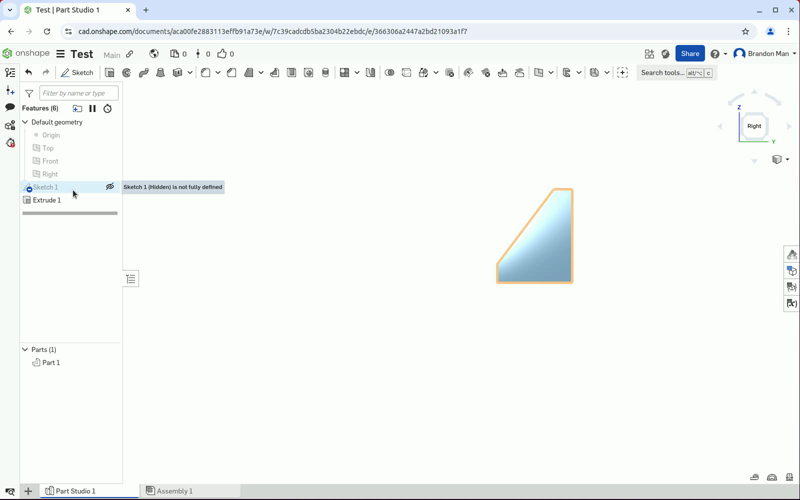
click(73, 189)
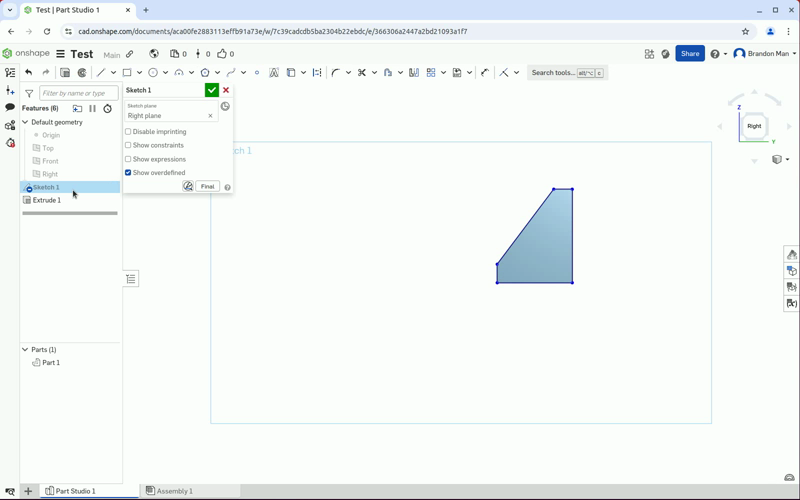
mouse_move(229, 92)
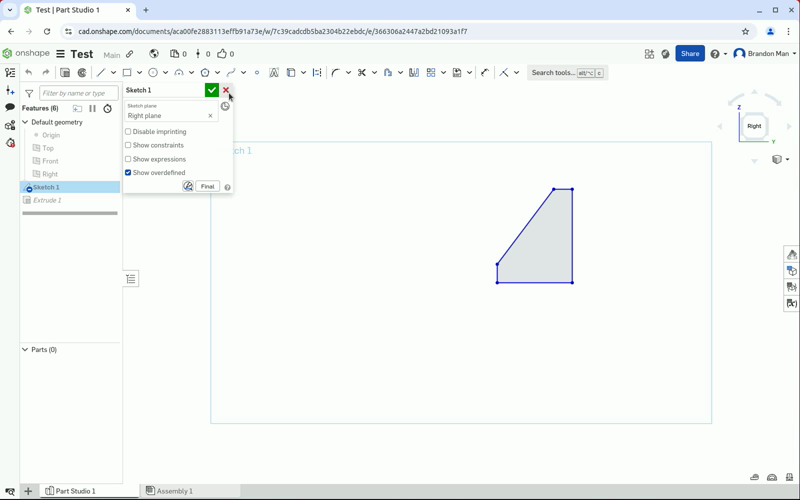
click(229, 92)
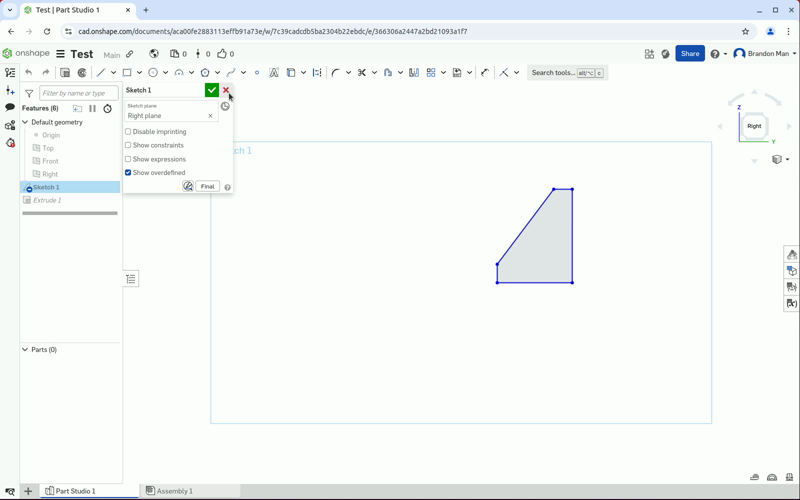
key(shift+s)
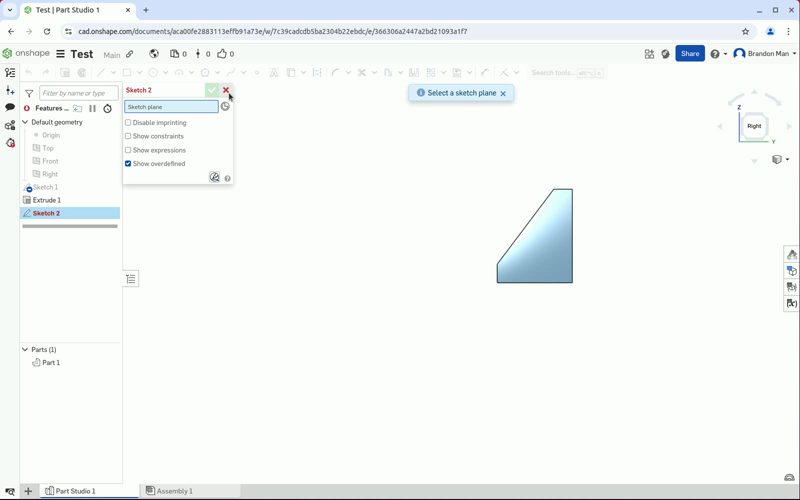
mouse_move(73, 176)
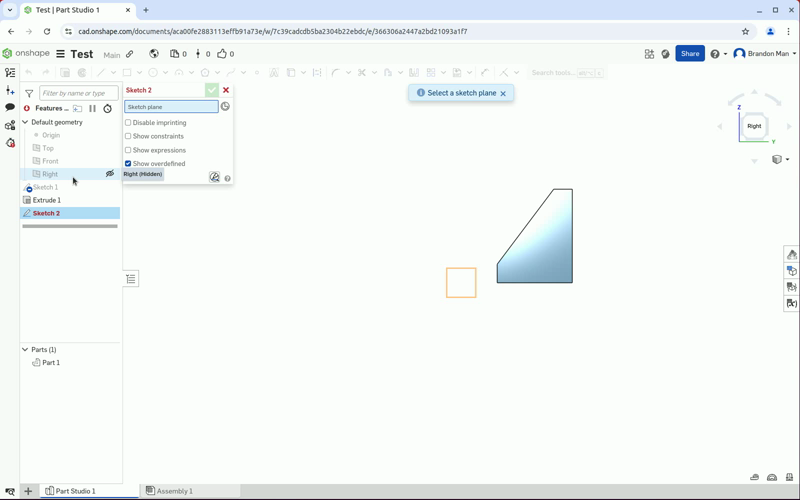
click(73, 176)
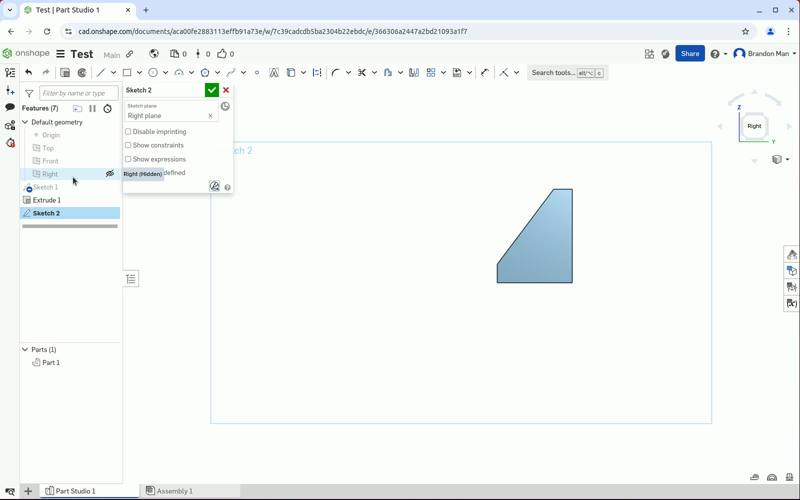
mouse_move(73, 352)
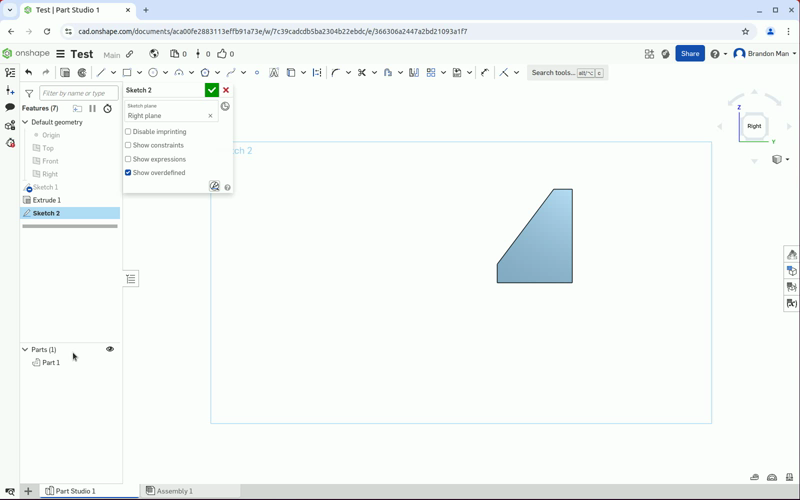
key(y)
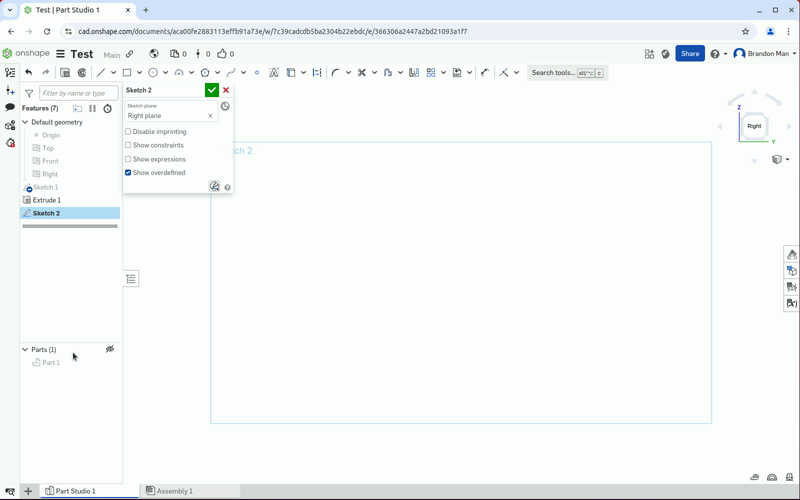
key(l)
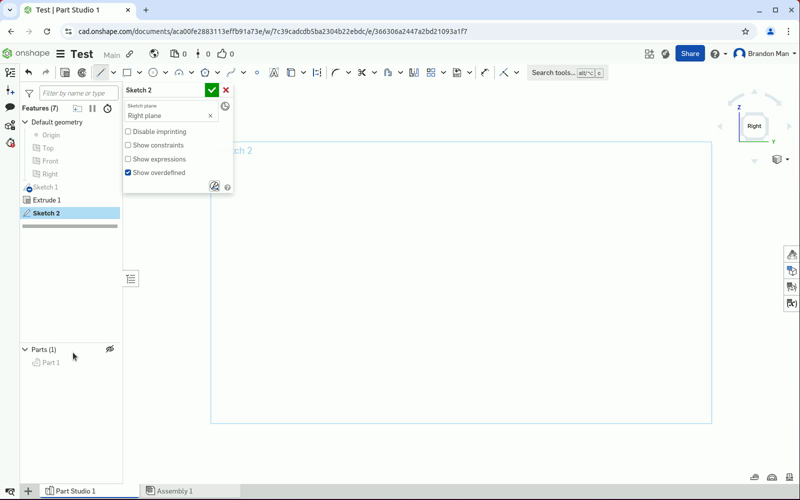
key_down(shift)
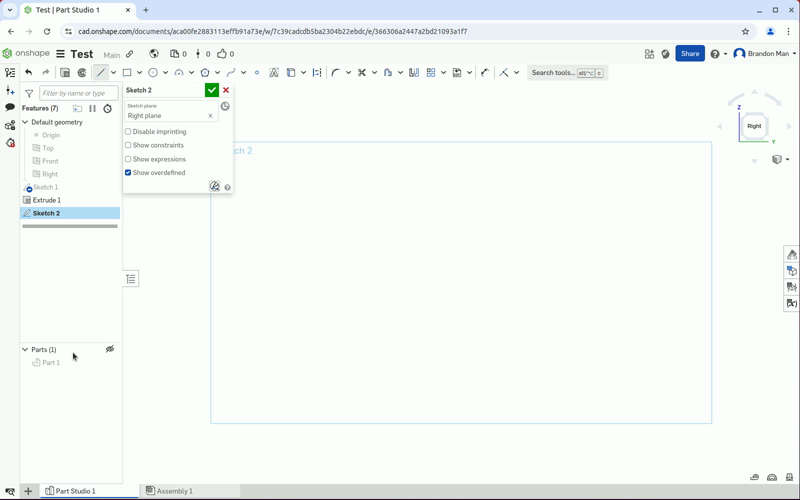
mouse_move(497, 282)
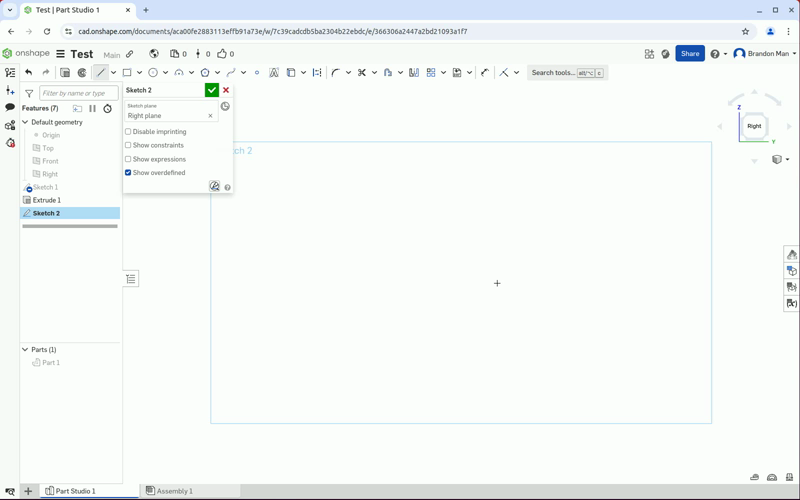
click(497, 282)
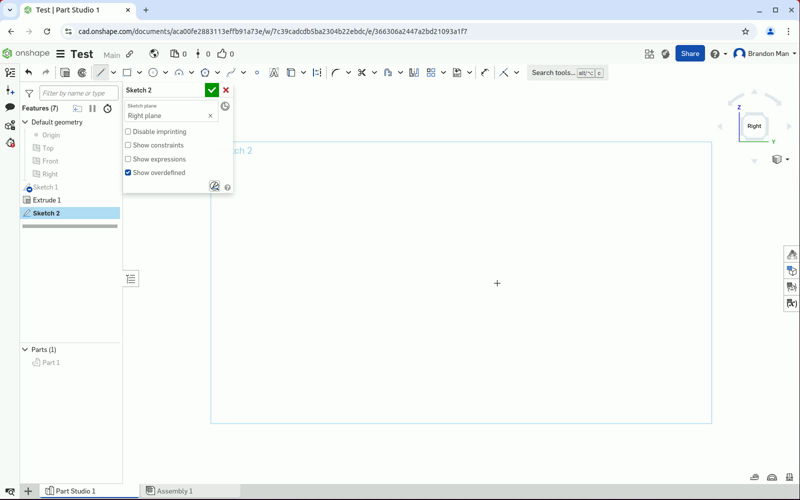
key_up(shift)
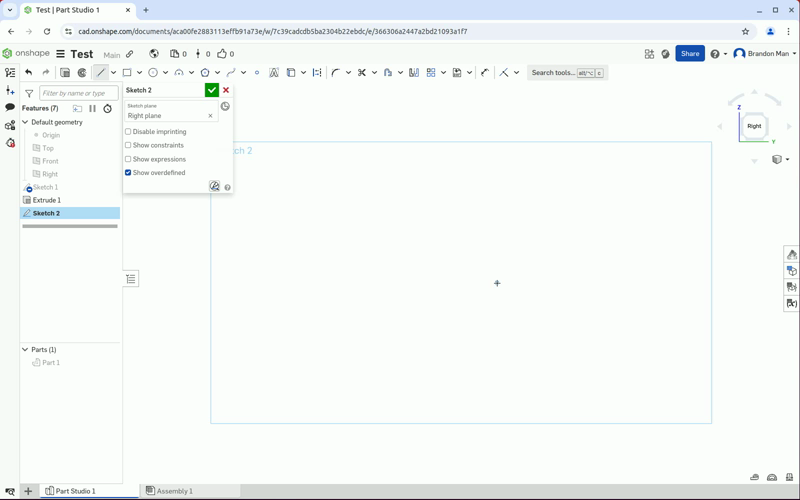
key_down(shift)
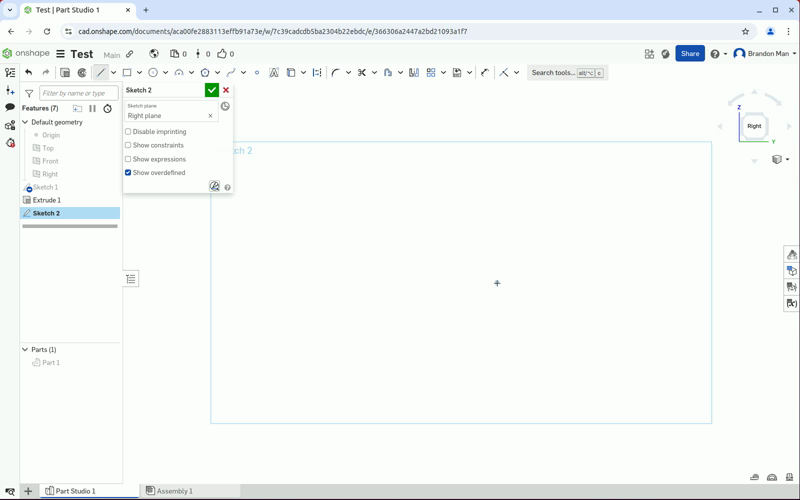
mouse_move(572, 282)
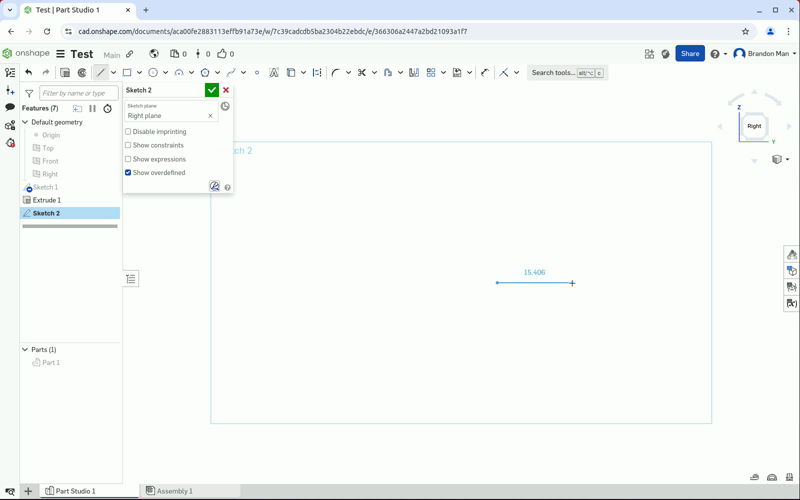
click(572, 282)
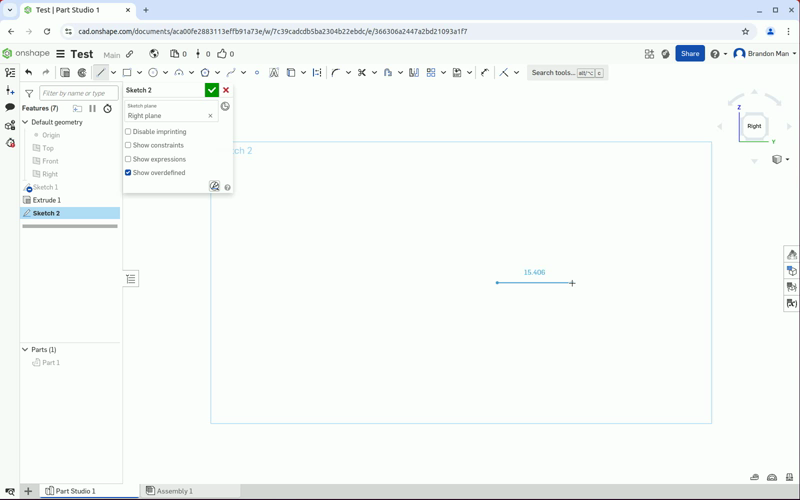
key_up(shift)
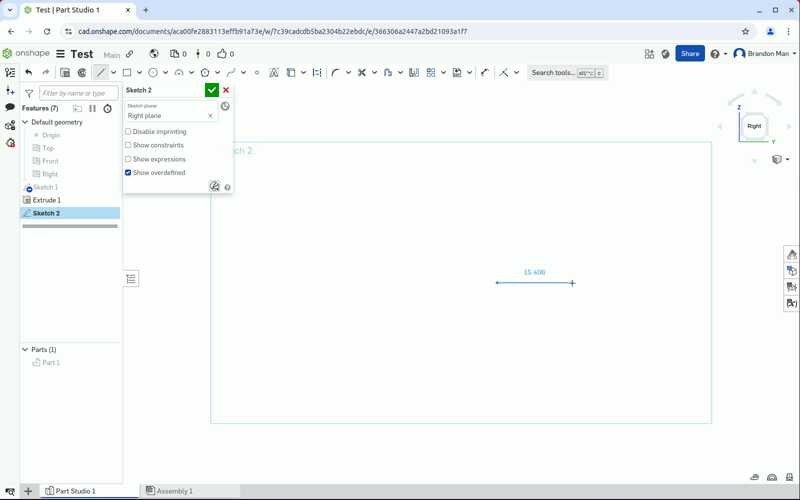
key_down(shift)
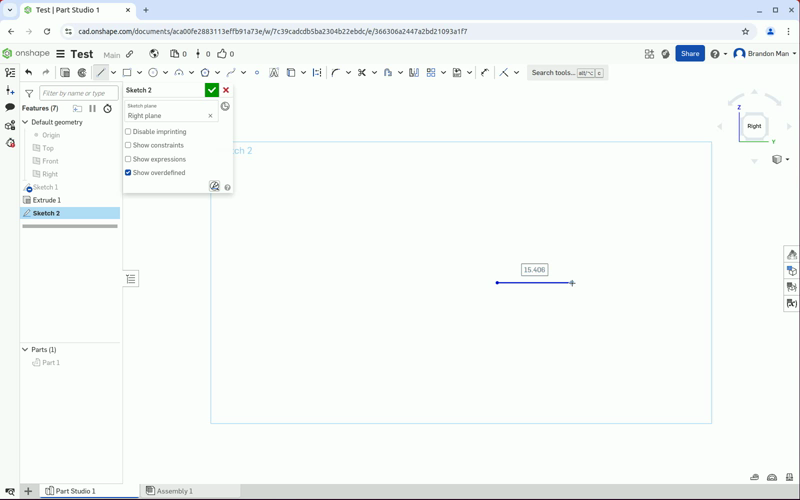
mouse_move(589, 282)
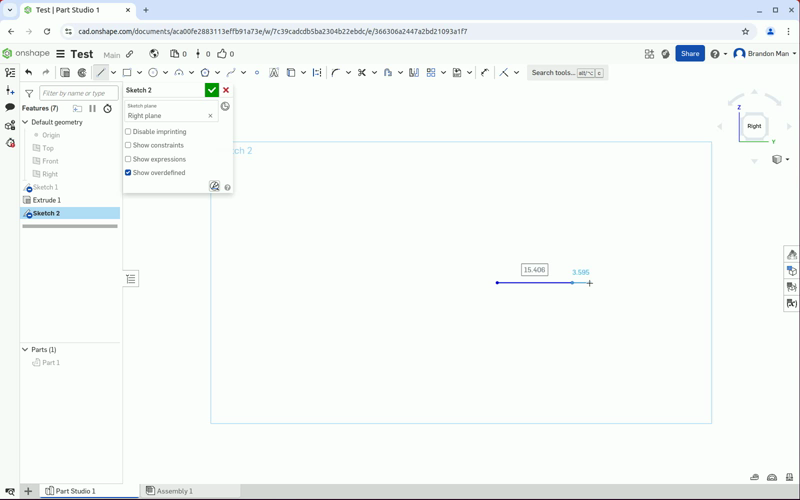
mouse_move(572, 264)
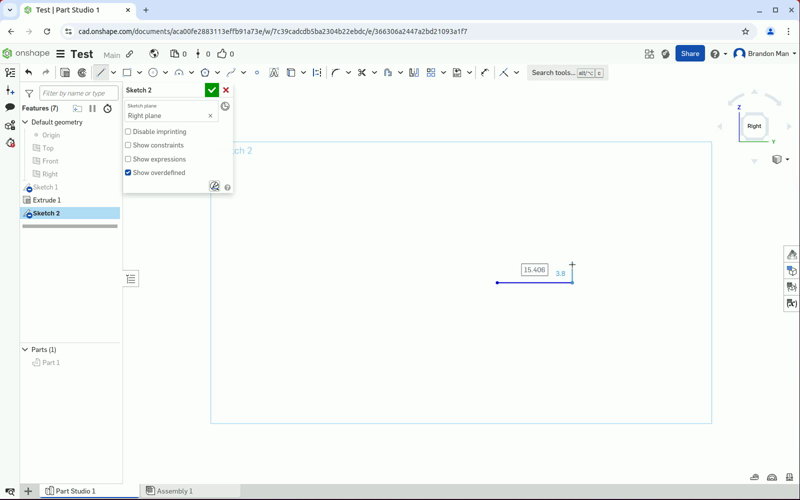
click(572, 264)
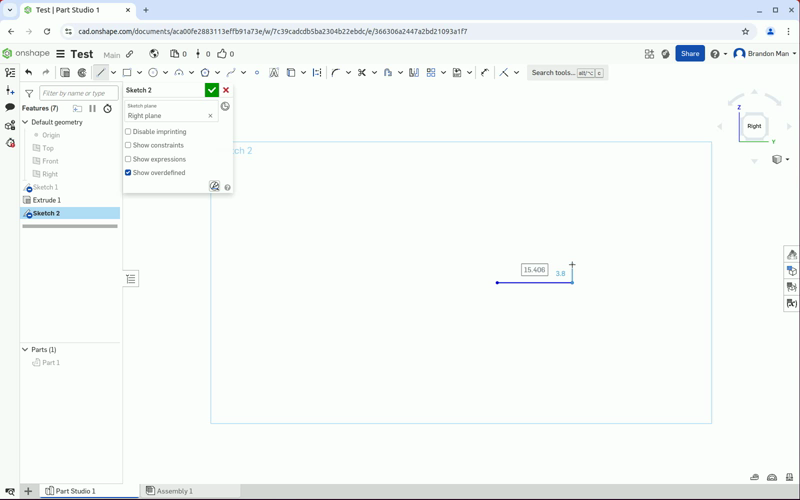
key_up(shift)
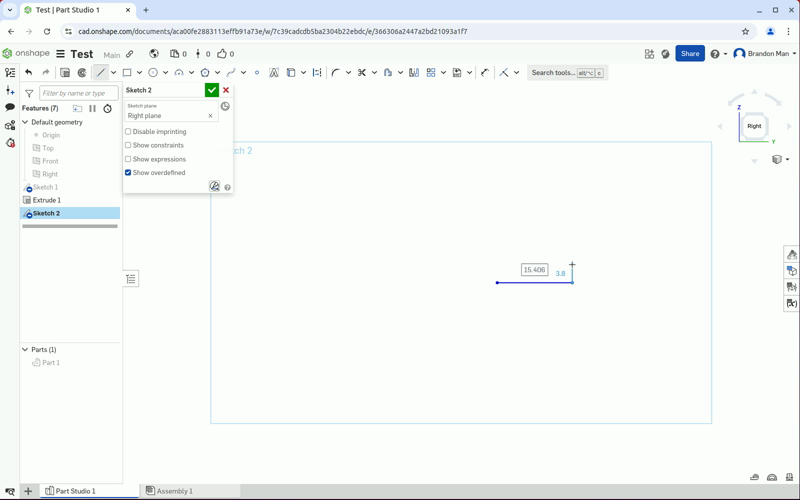
key_down(shift)
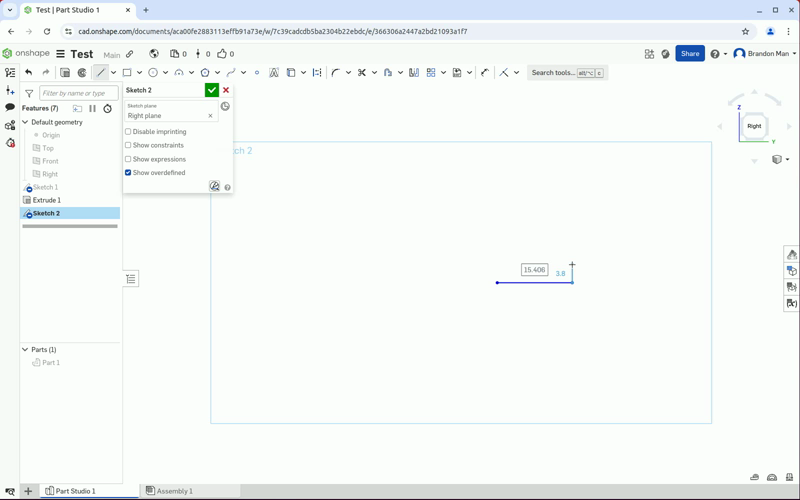
mouse_move(516, 189)
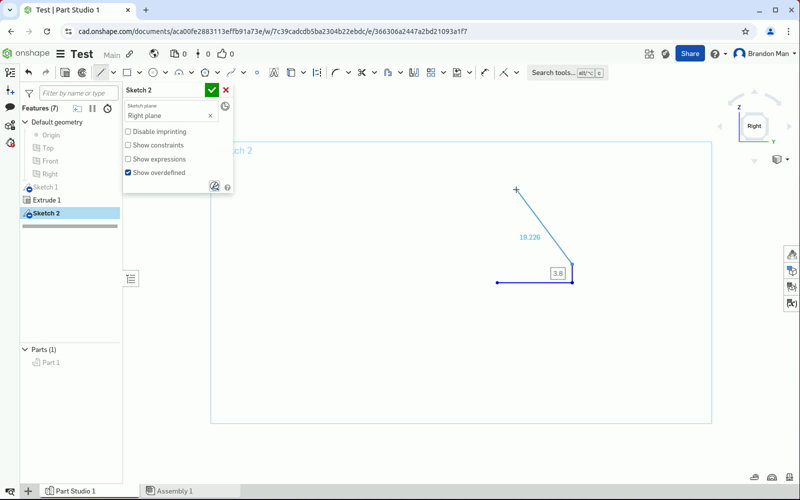
click(516, 189)
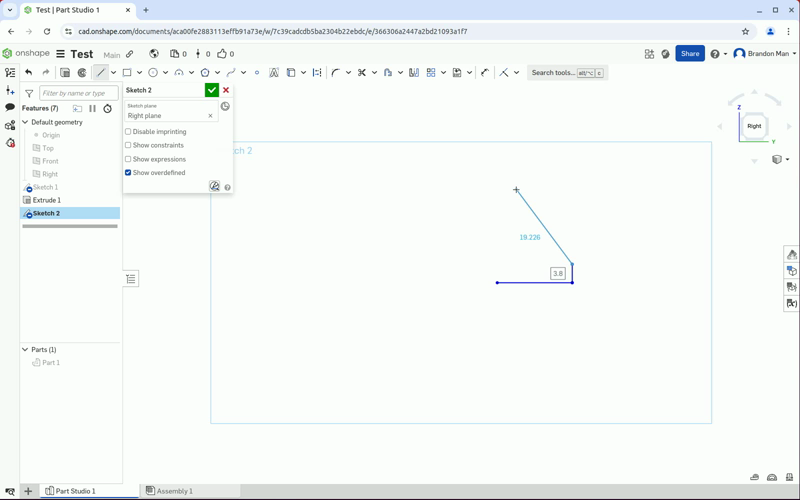
key_up(shift)
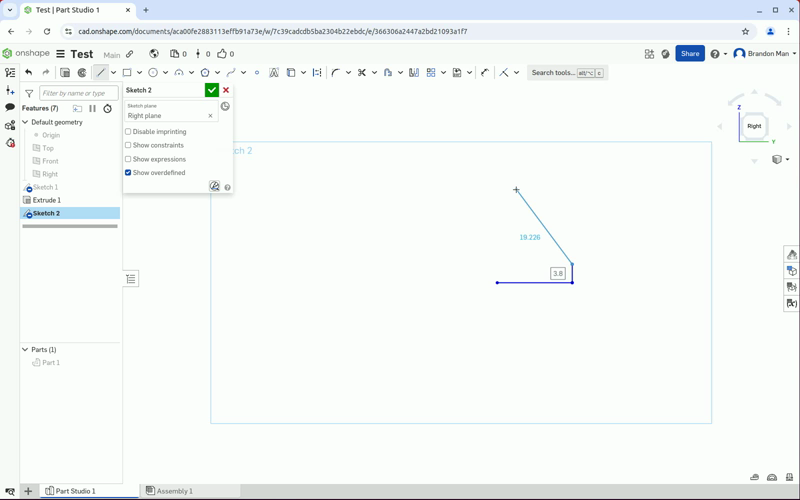
key_down(shift)
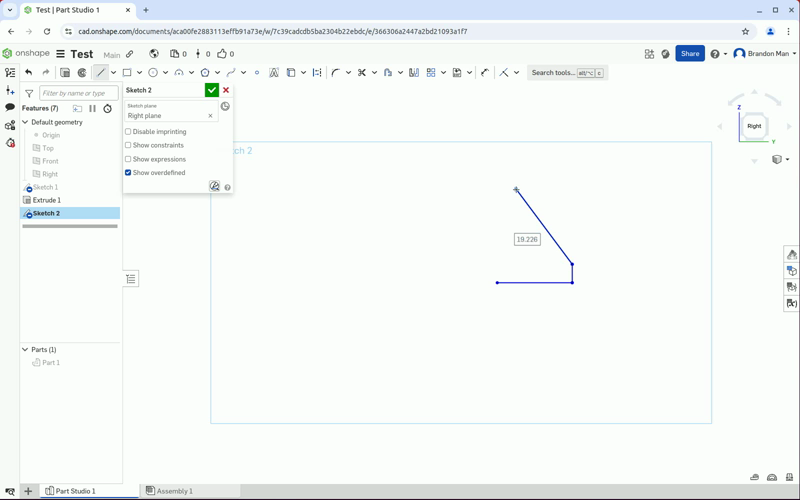
mouse_move(546, 189)
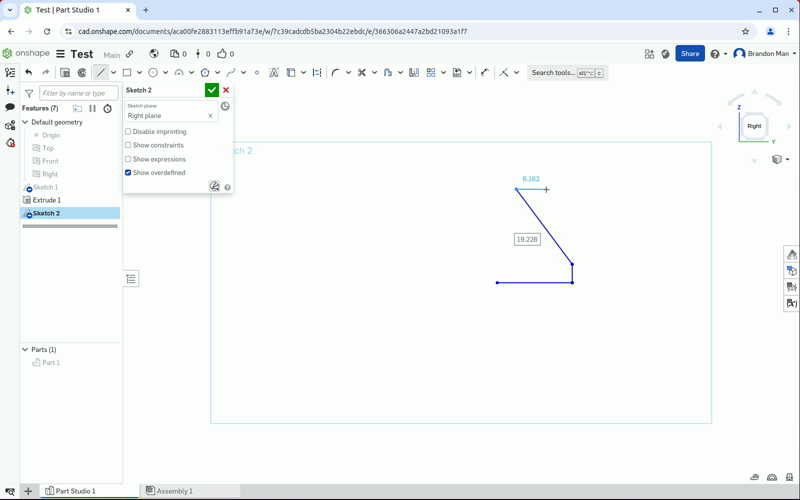
mouse_move(497, 189)
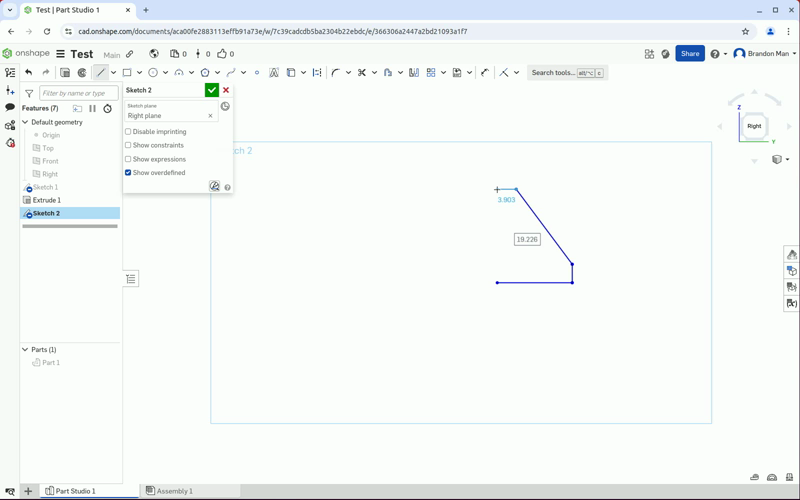
click(497, 189)
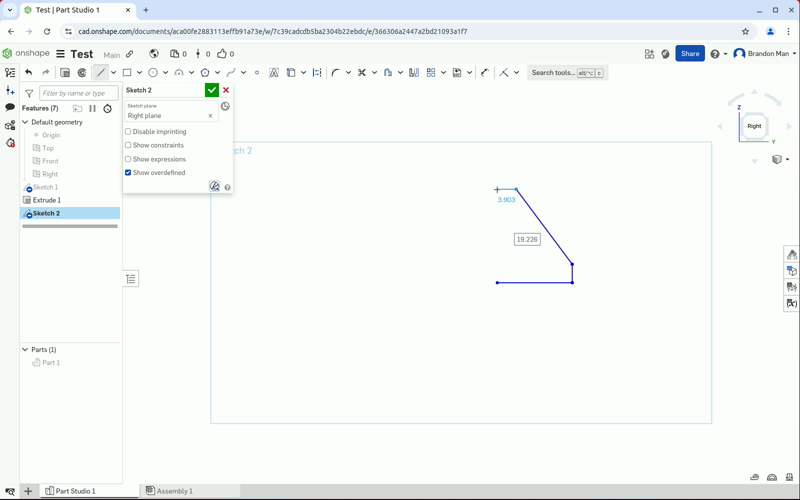
key_up(shift)
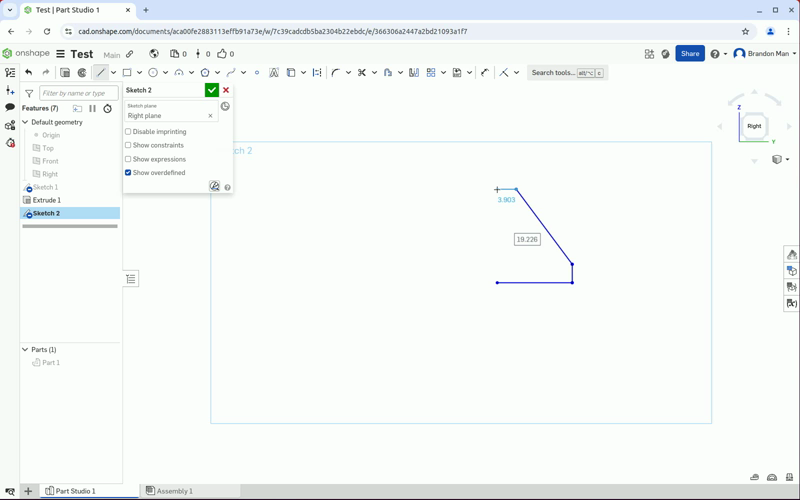
key_down(shift)
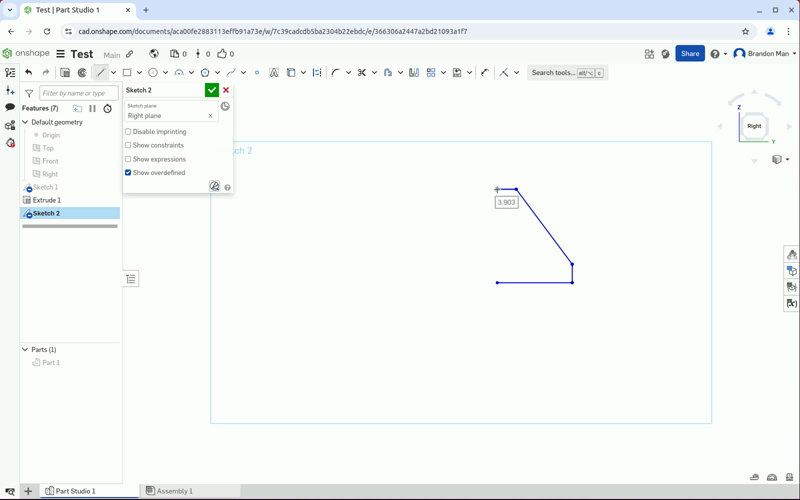
mouse_move(497, 282)
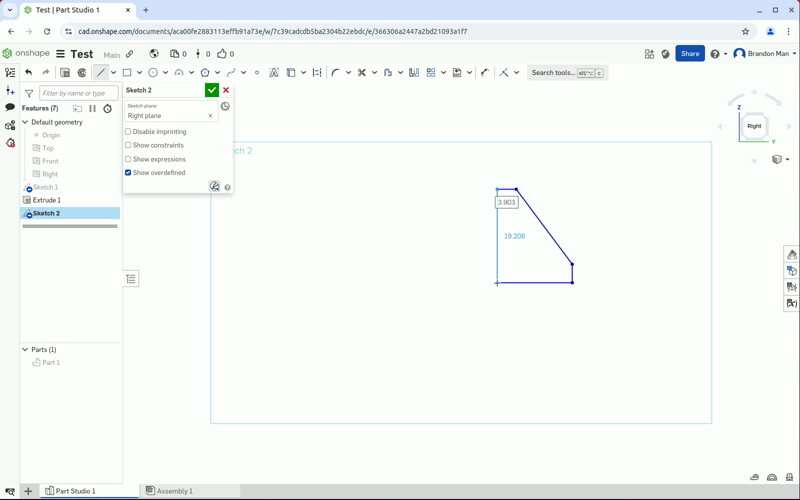
key_up(shift)
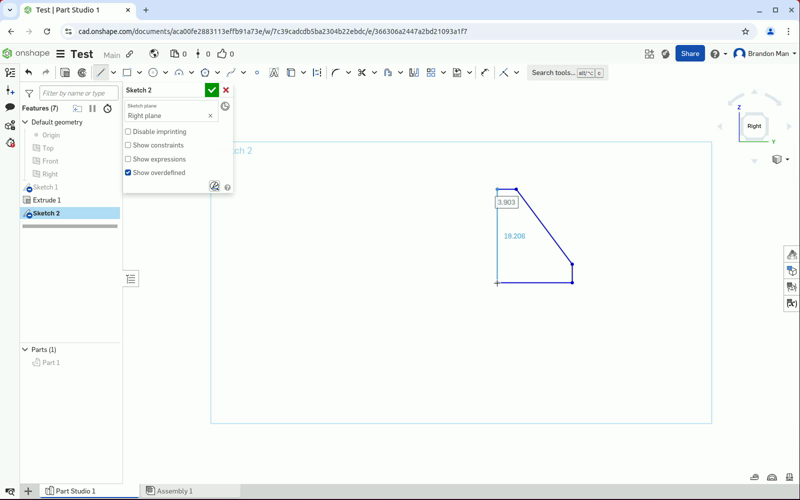
click(497, 282)
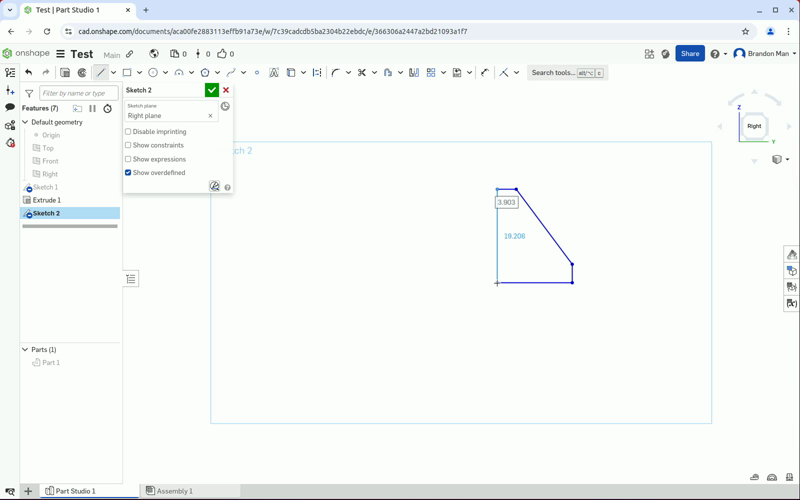
key(esc)
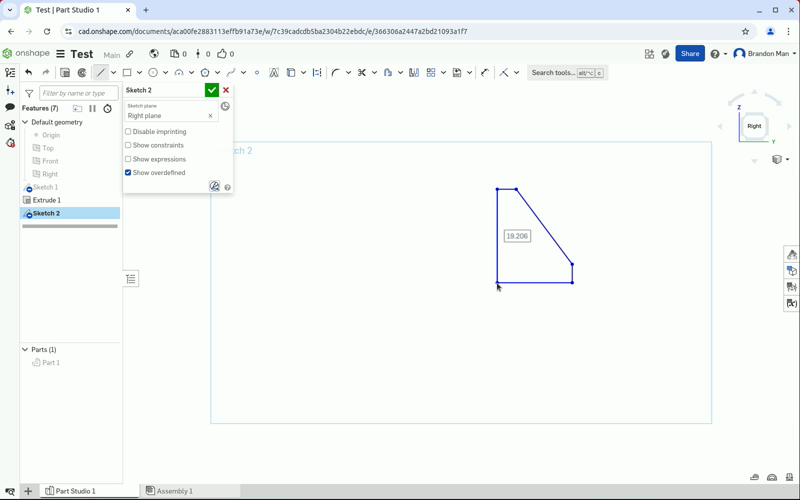
mouse_move(514, 256)
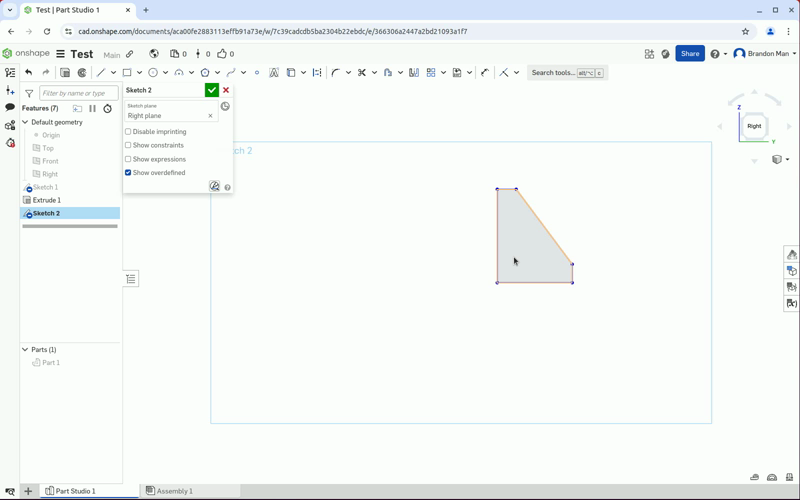
click(514, 256)
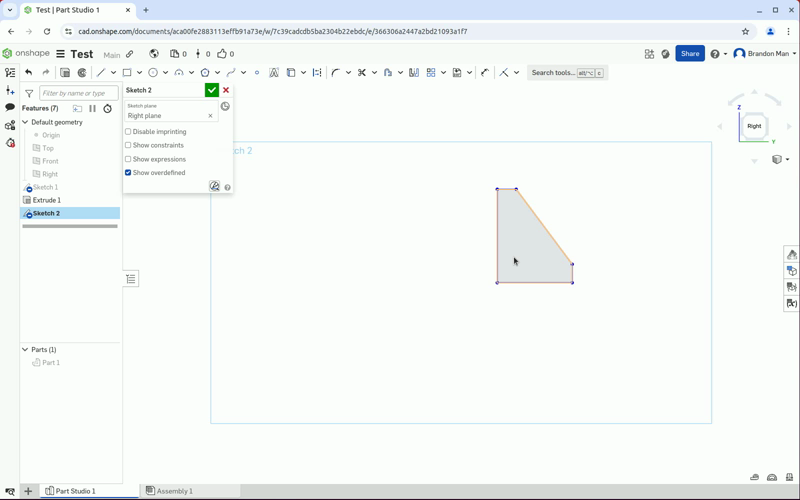
mouse_move(73, 352)
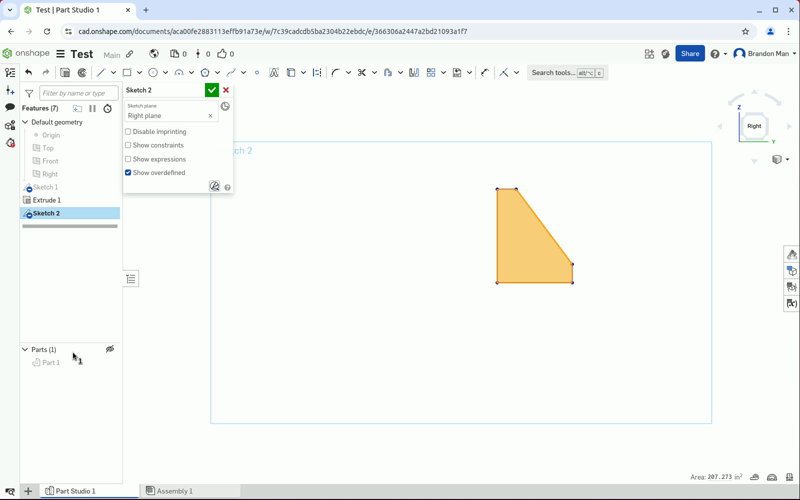
key(shift+y)
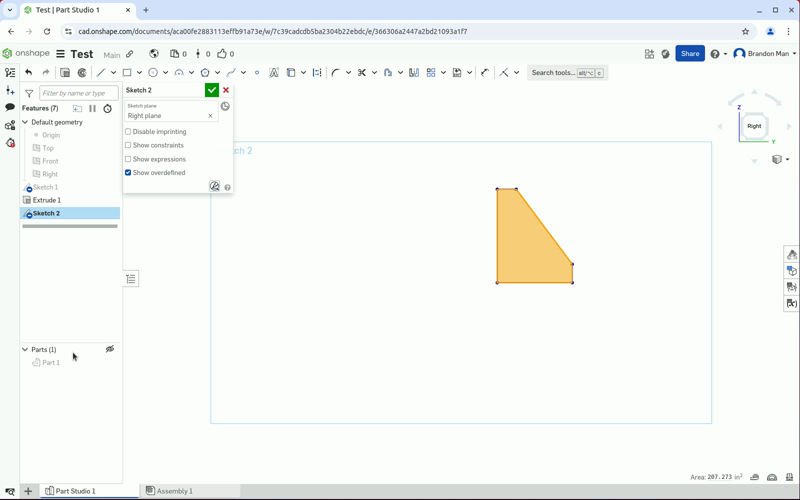
key(shift+e)
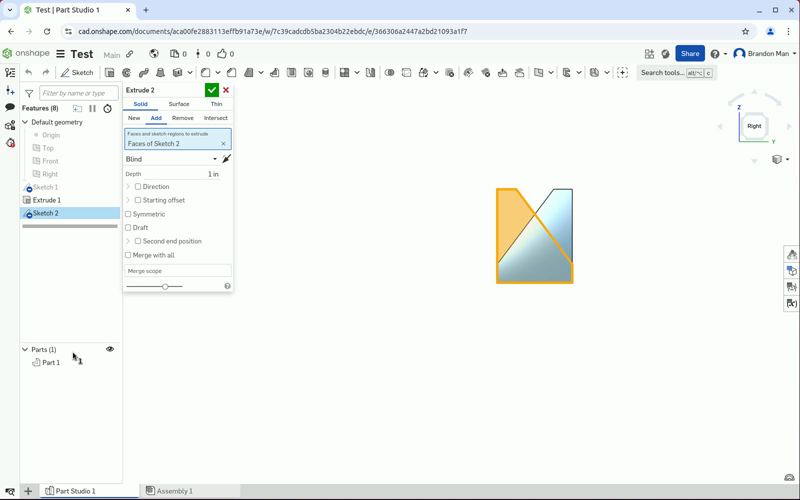
mouse_move(143, 106)
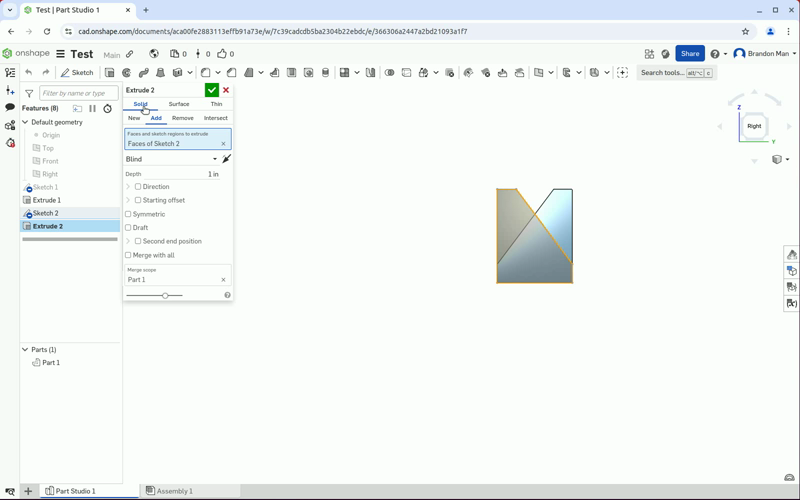
click(143, 106)
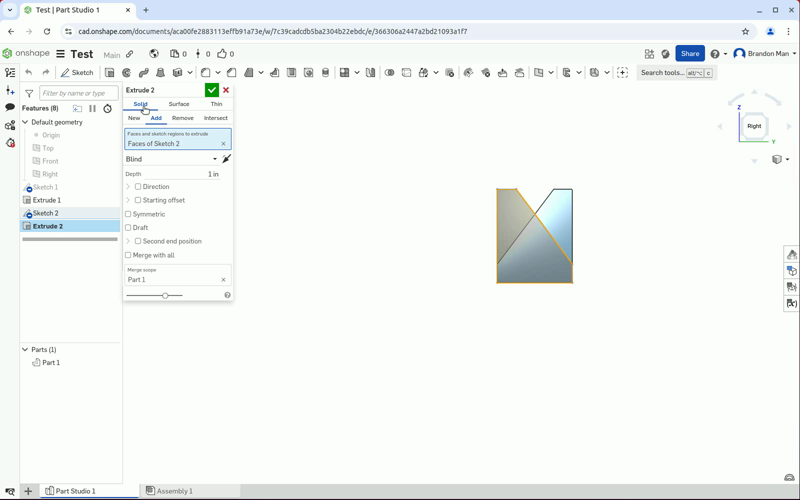
mouse_move(137, 120)
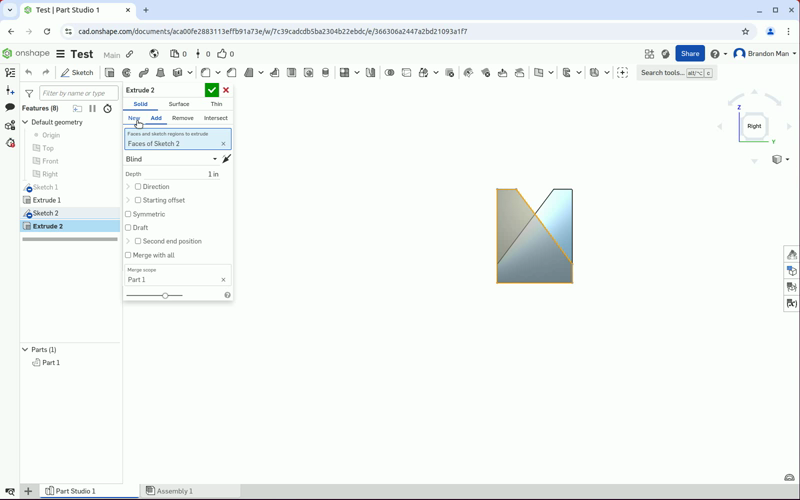
click(137, 120)
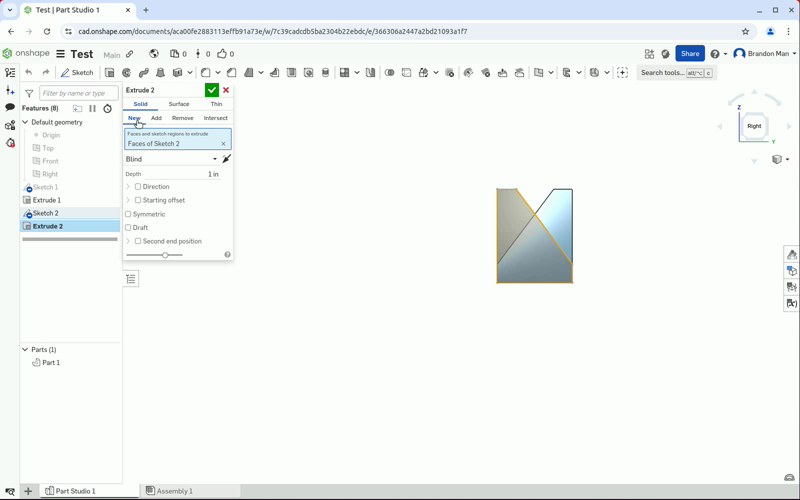
key(tab, 4)
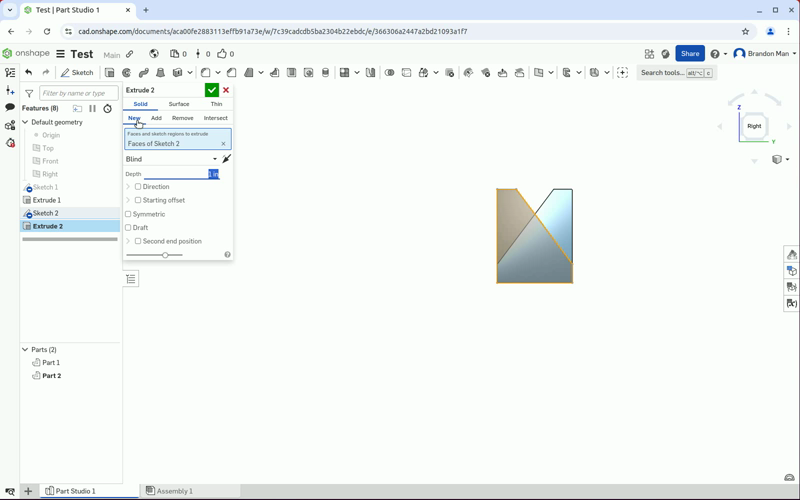
text(-7.703)
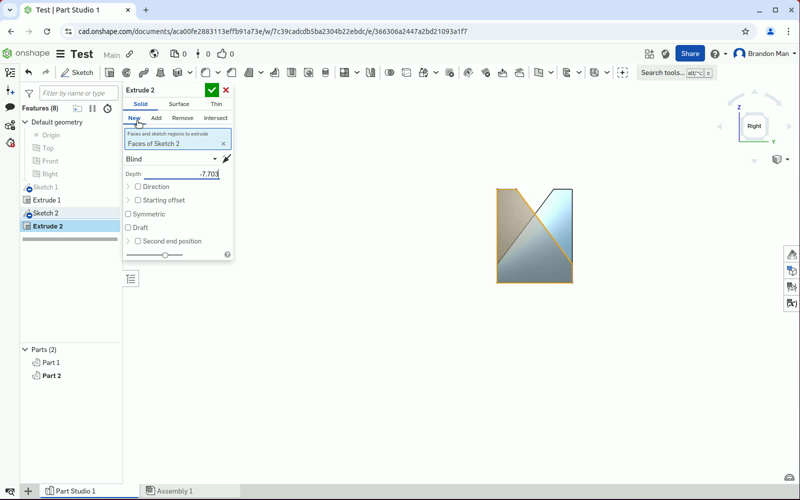
key(enter)
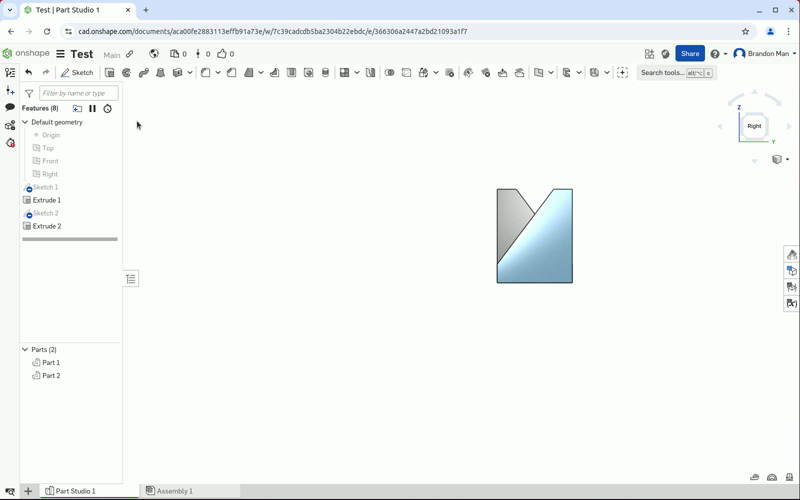
key(shift+h)
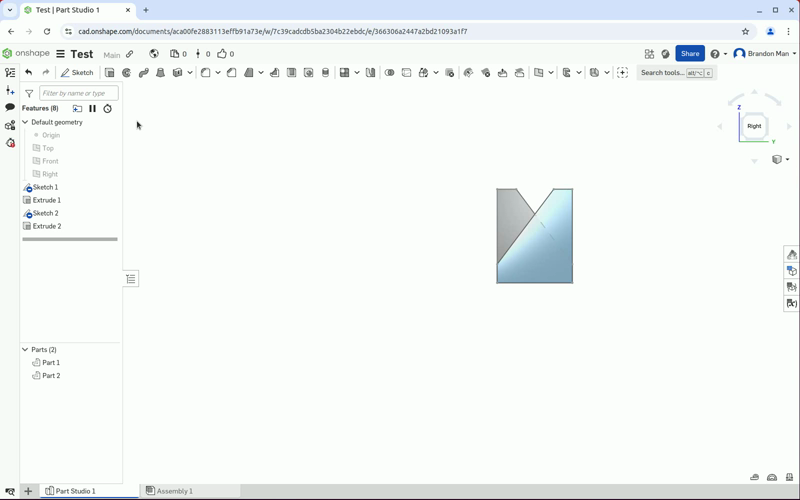
key(shift+h)
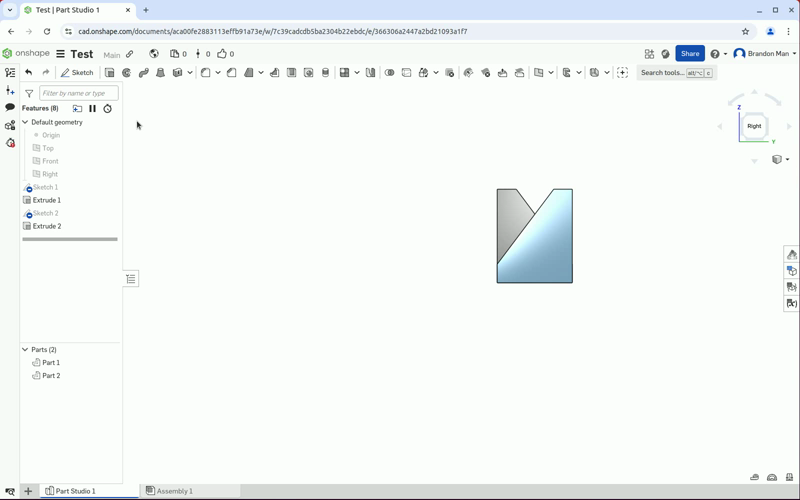
mouse_move(73, 189)
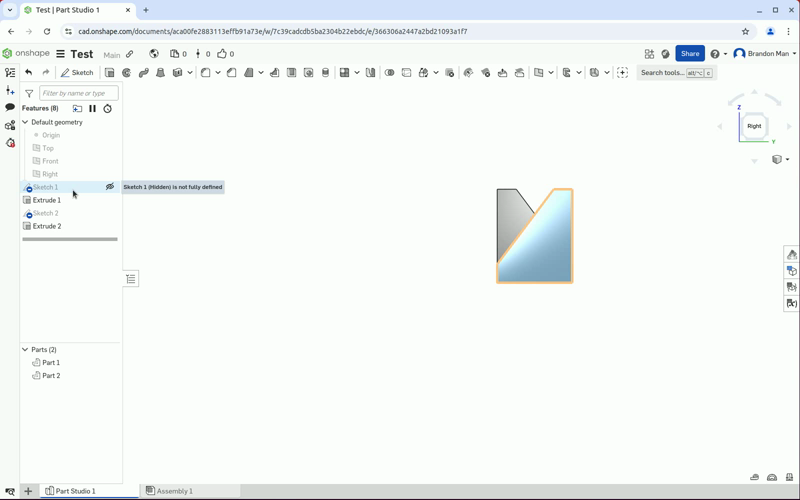
click(73, 189)
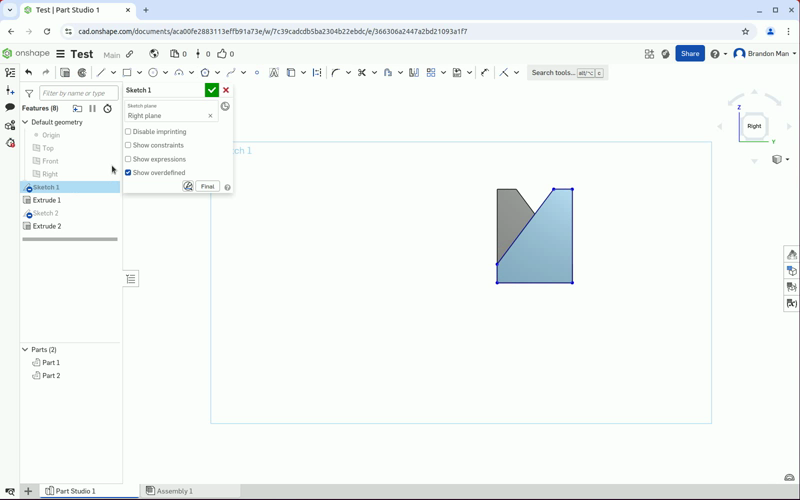
mouse_move(229, 92)
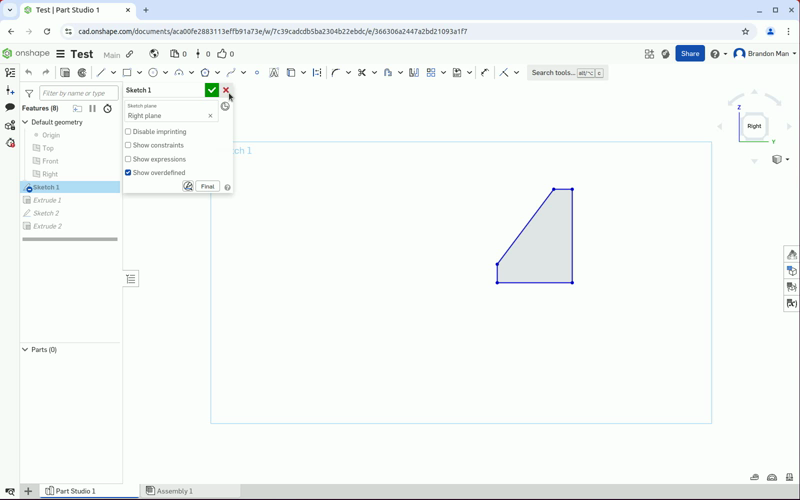
click(229, 92)
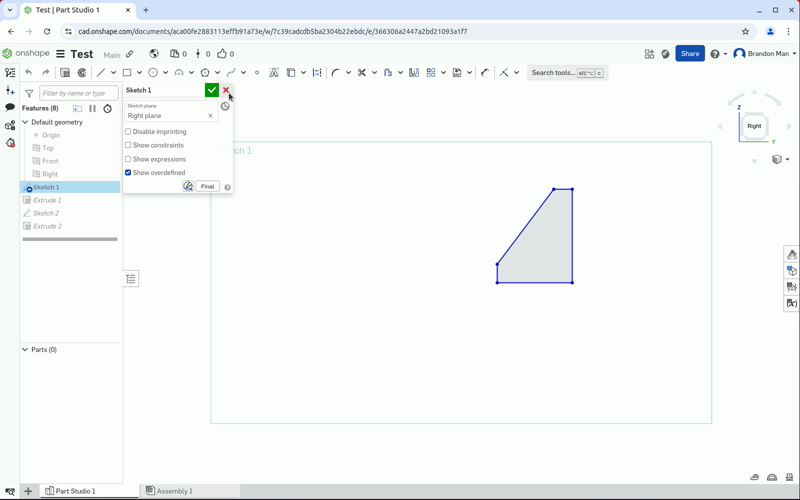
key(shift+s)
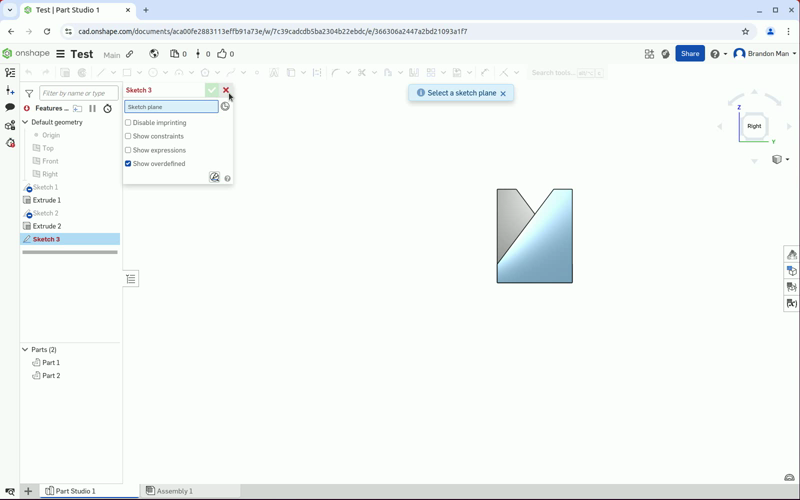
mouse_move(73, 176)
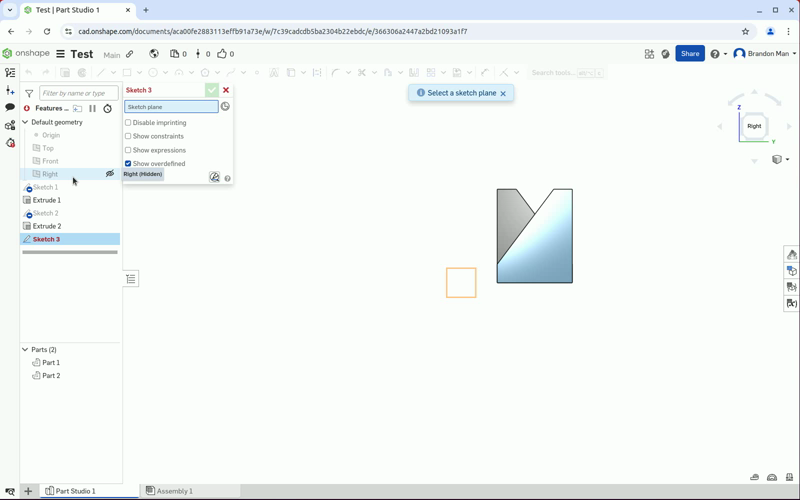
click(73, 176)
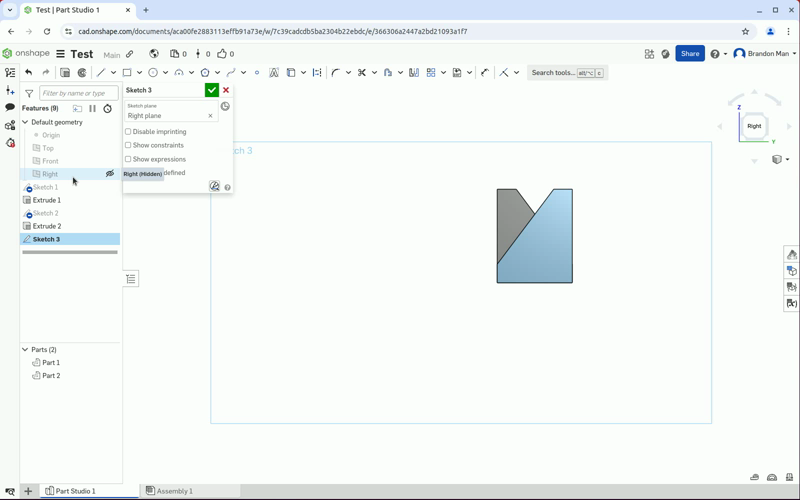
mouse_move(73, 352)
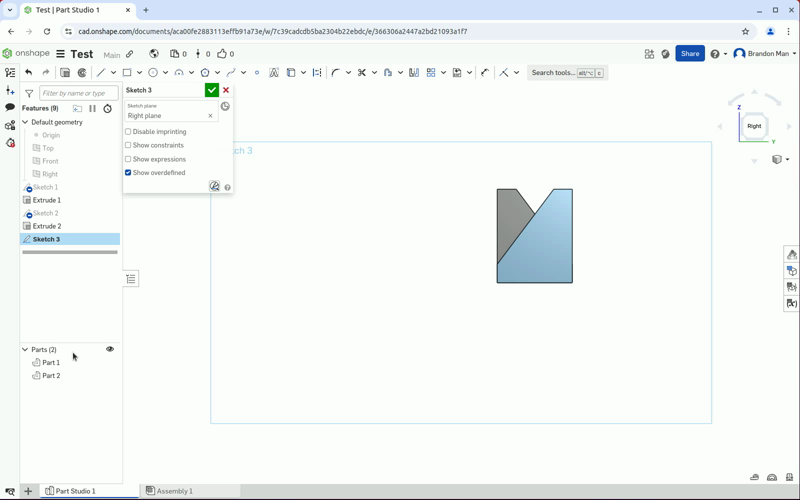
key(y)
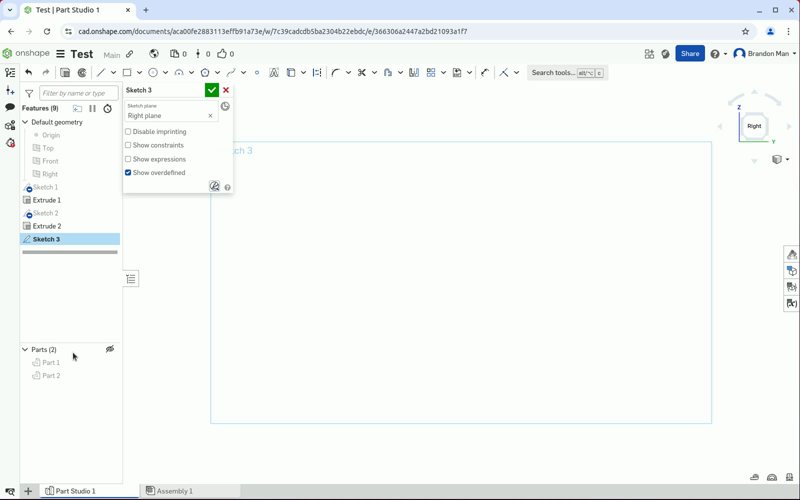
key(l)
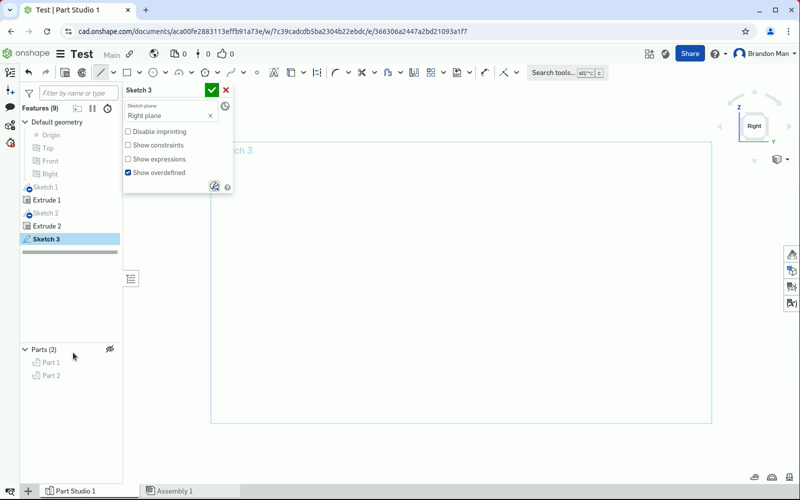
key_down(shift)
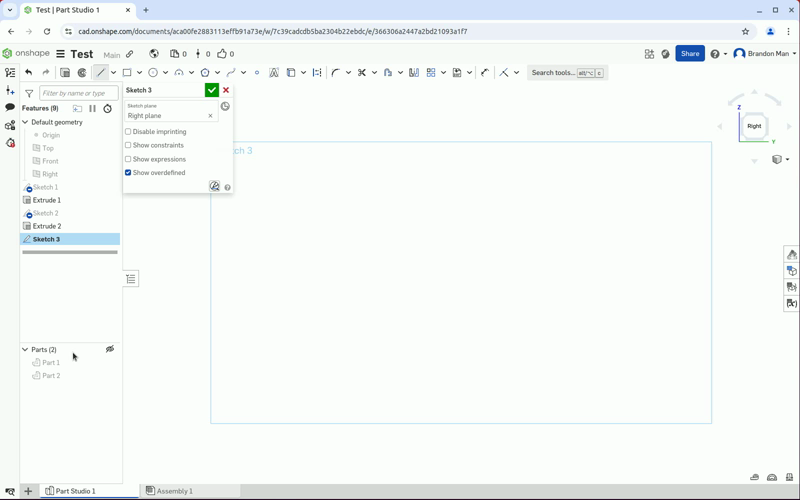
mouse_move(515, 189)
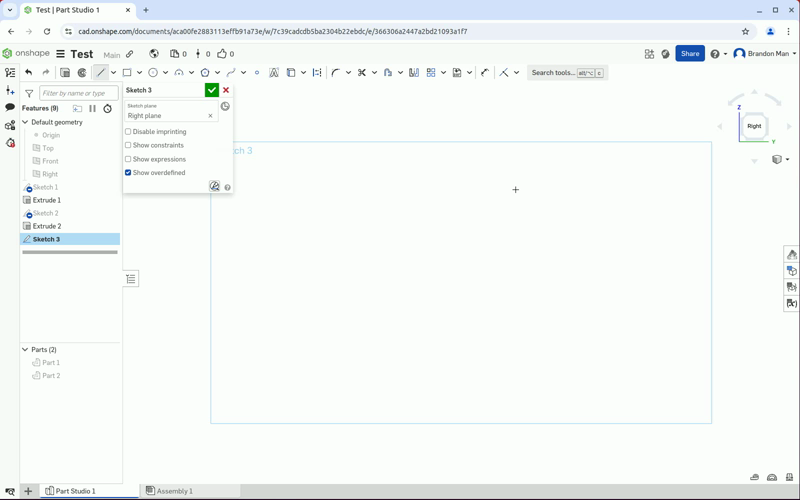
click(515, 189)
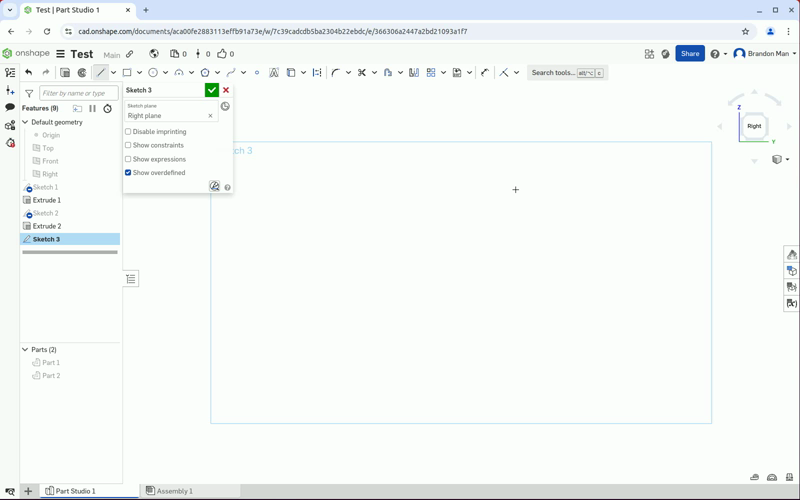
key_up(shift)
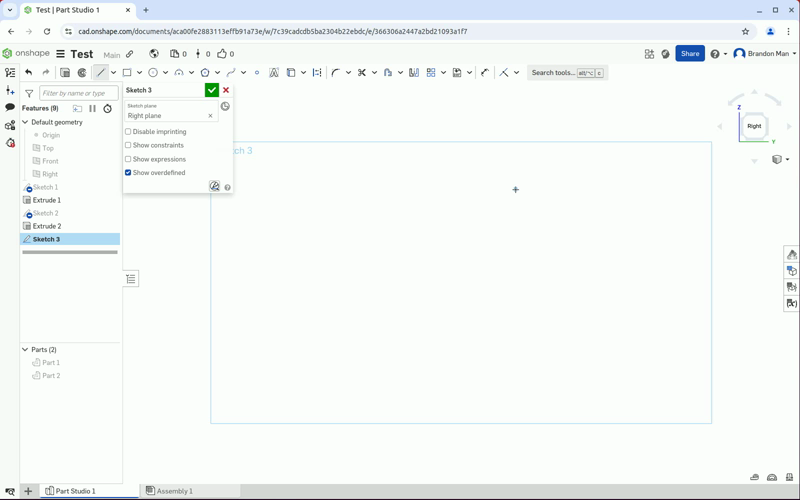
key_down(shift)
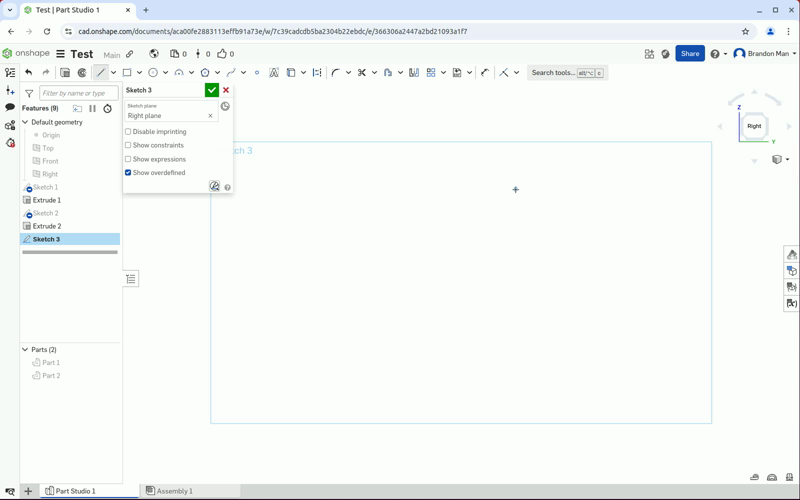
mouse_move(572, 264)
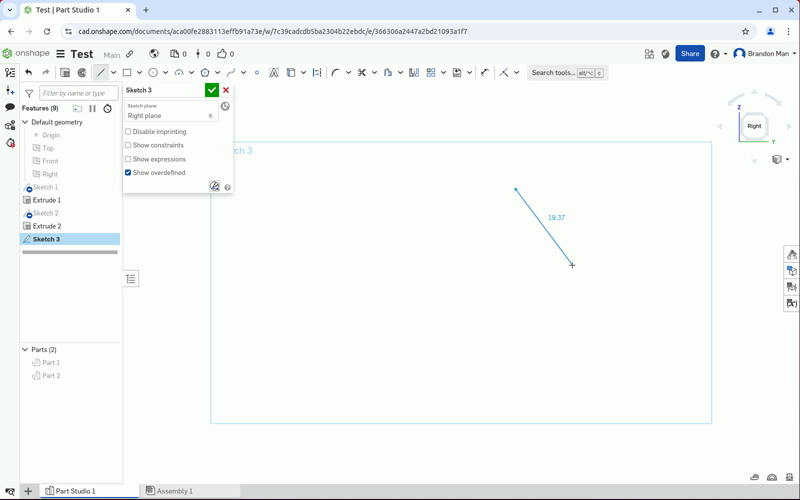
click(572, 264)
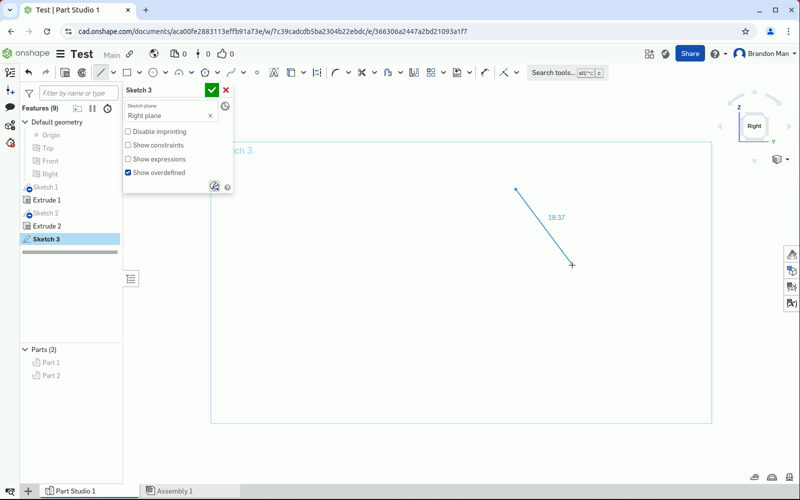
key_up(shift)
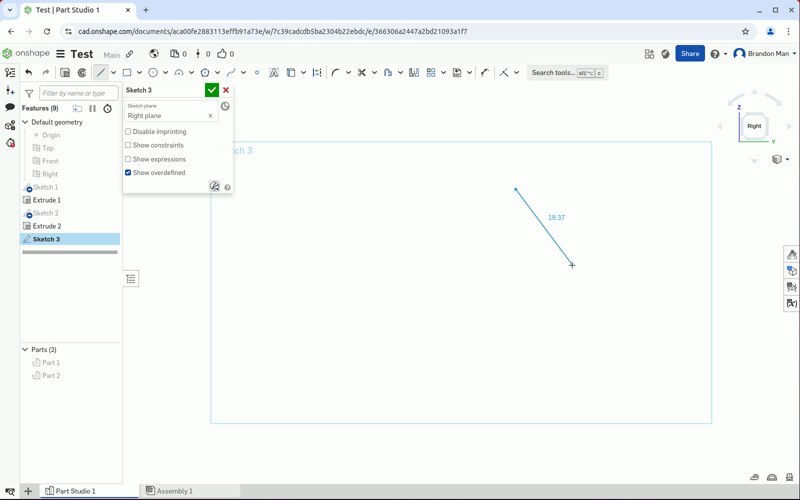
key_down(shift)
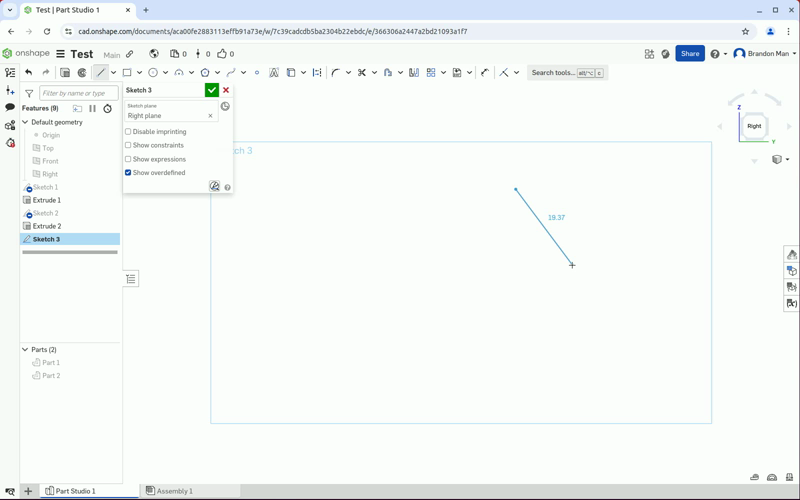
mouse_move(572, 189)
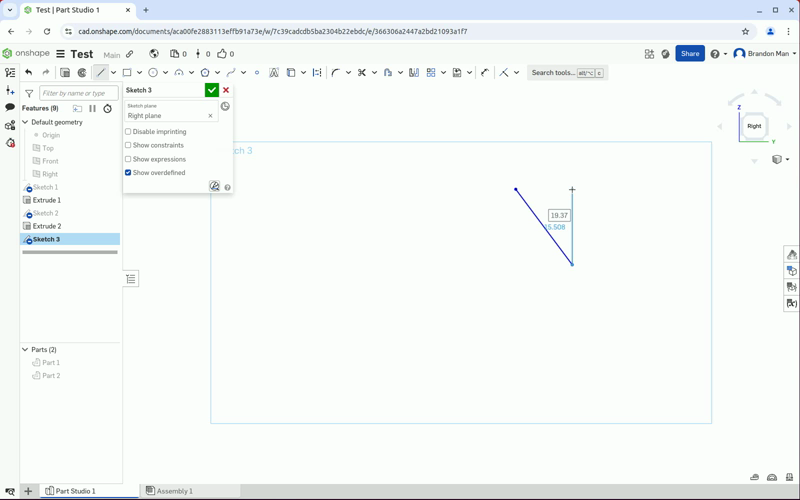
click(572, 189)
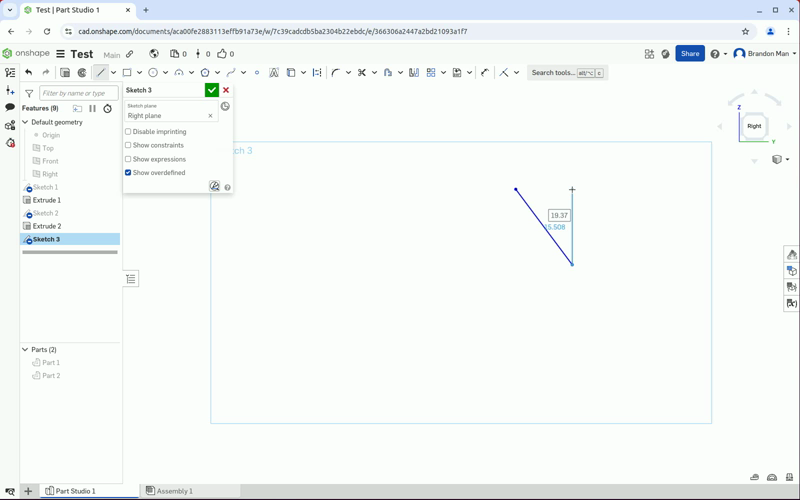
key_up(shift)
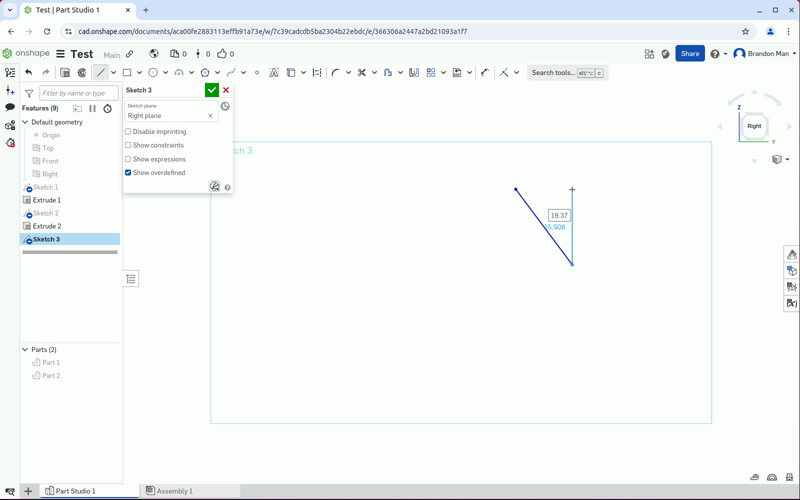
mouse_move(589, 189)
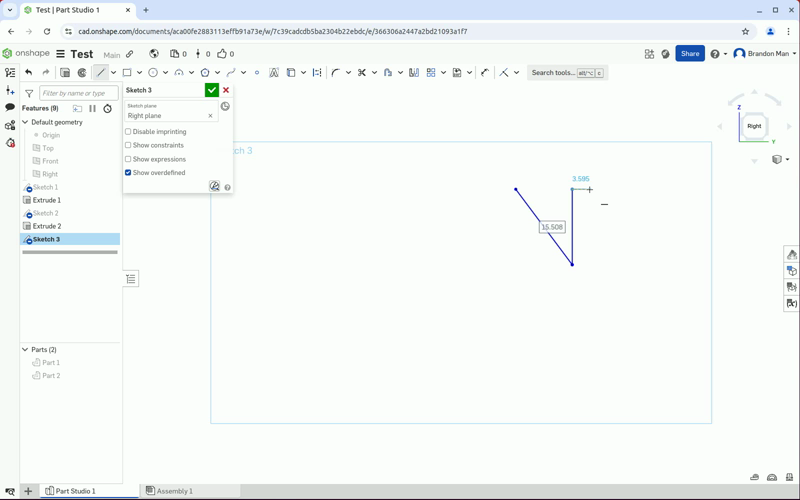
key_down(shift)
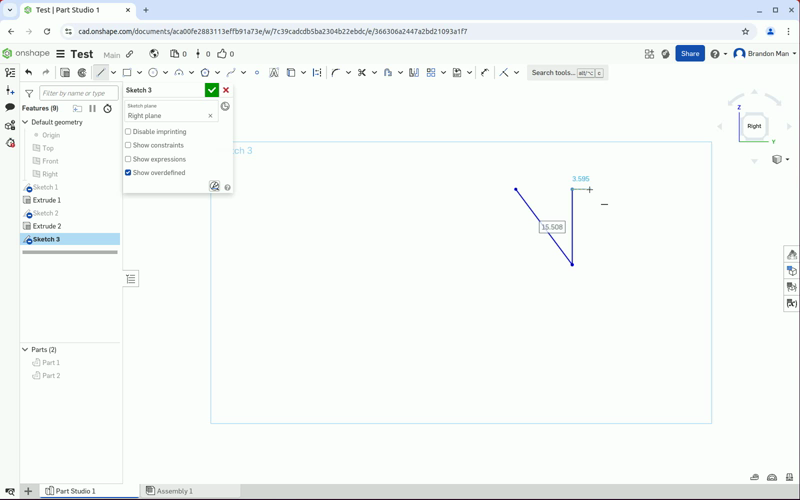
mouse_move(515, 189)
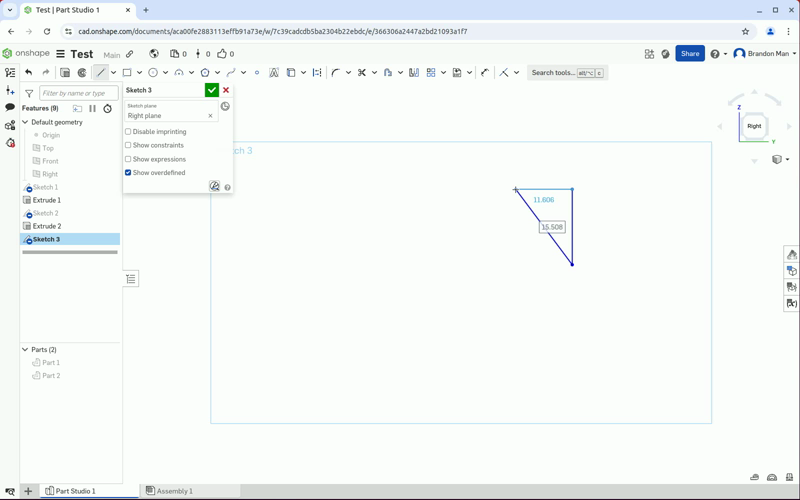
key_up(shift)
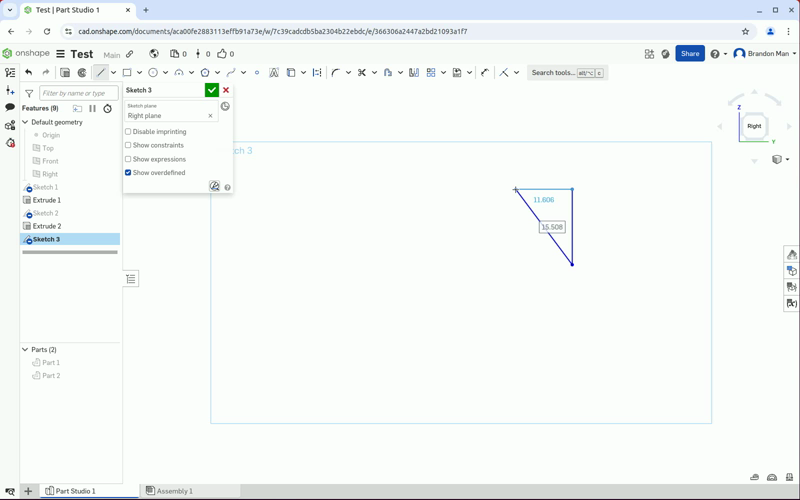
click(515, 189)
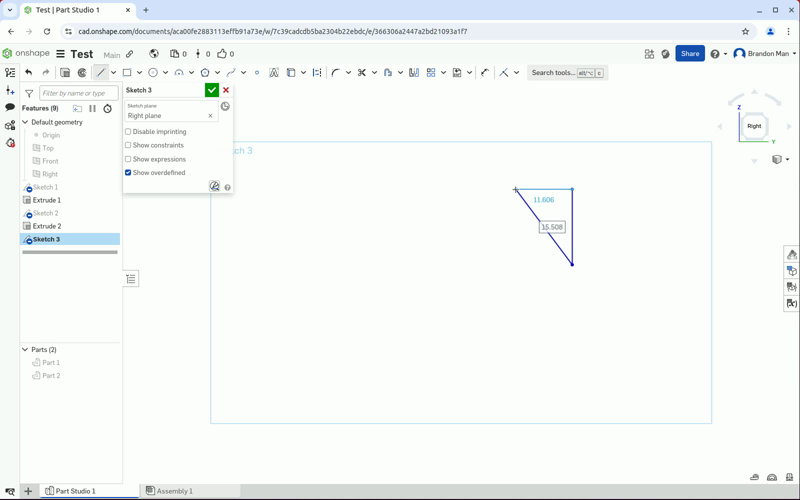
key(esc)
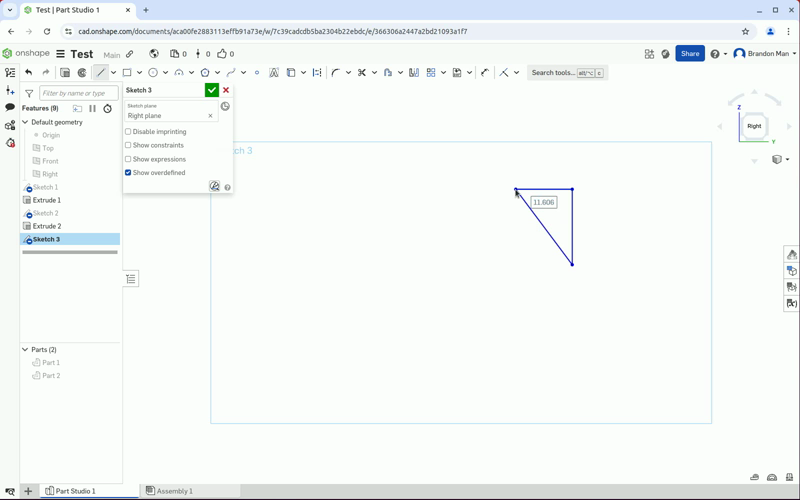
mouse_move(552, 223)
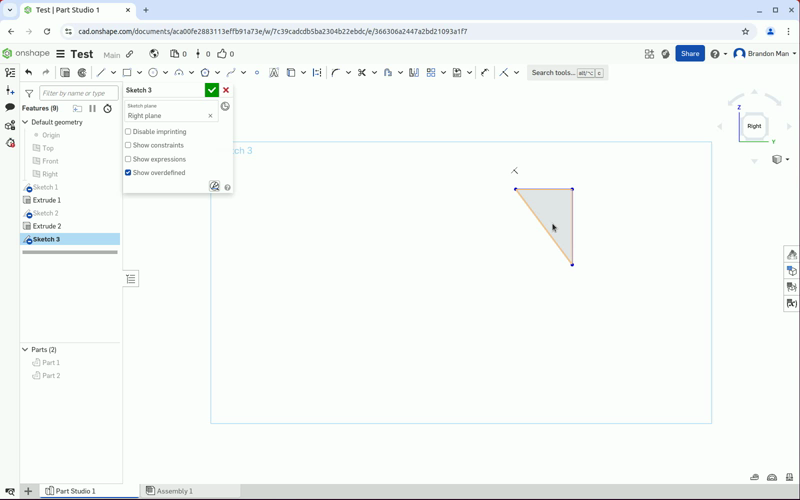
click(552, 223)
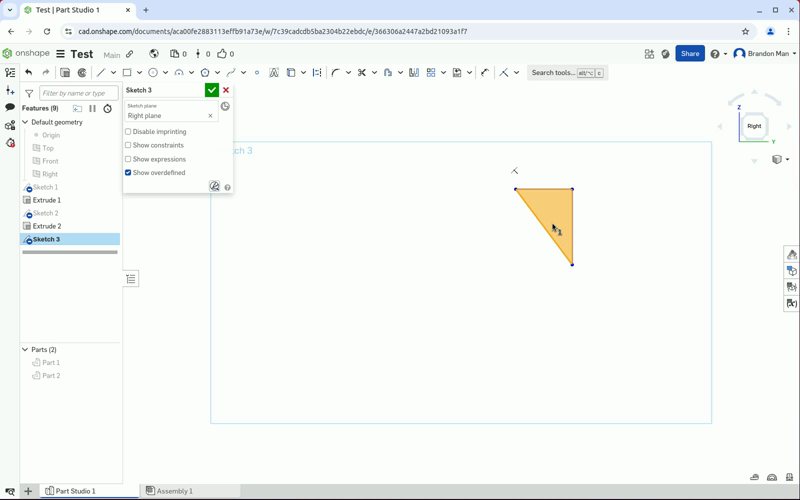
mouse_move(73, 352)
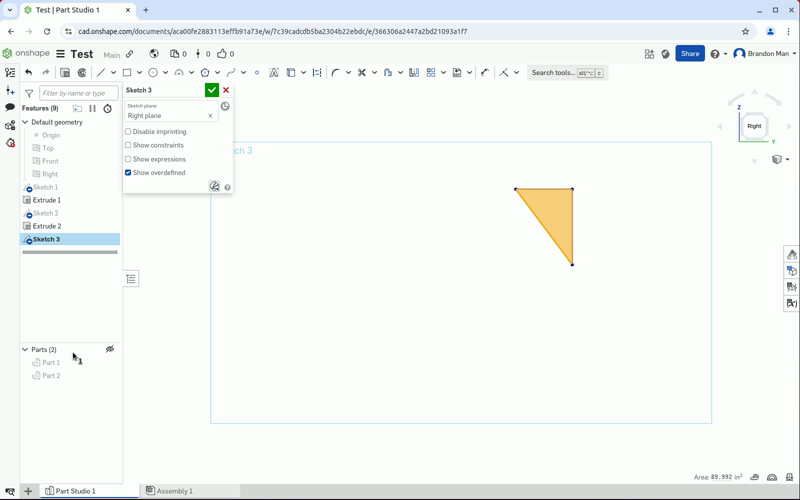
key(shift+y)
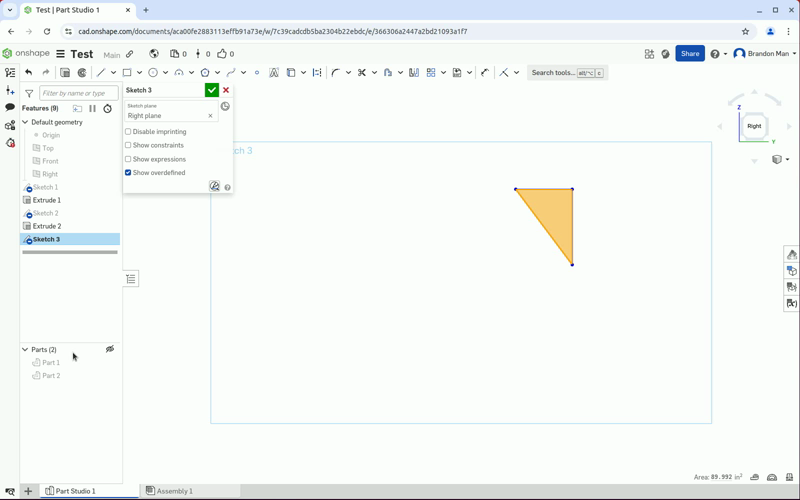
key(shift+e)
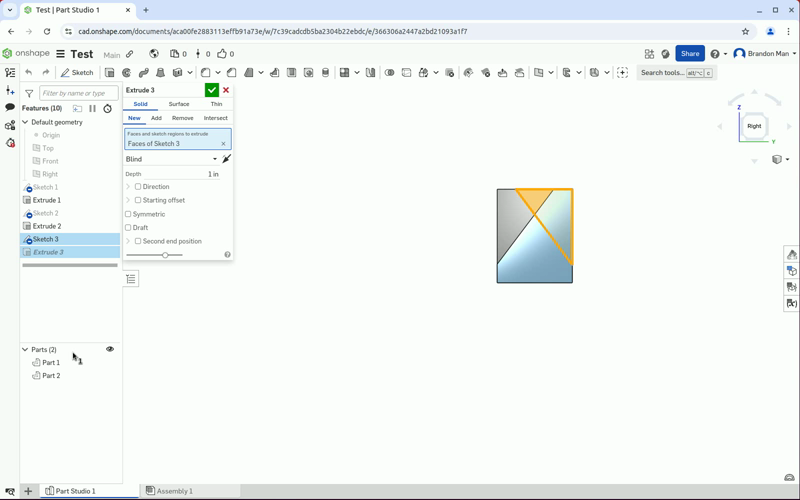
mouse_move(143, 106)
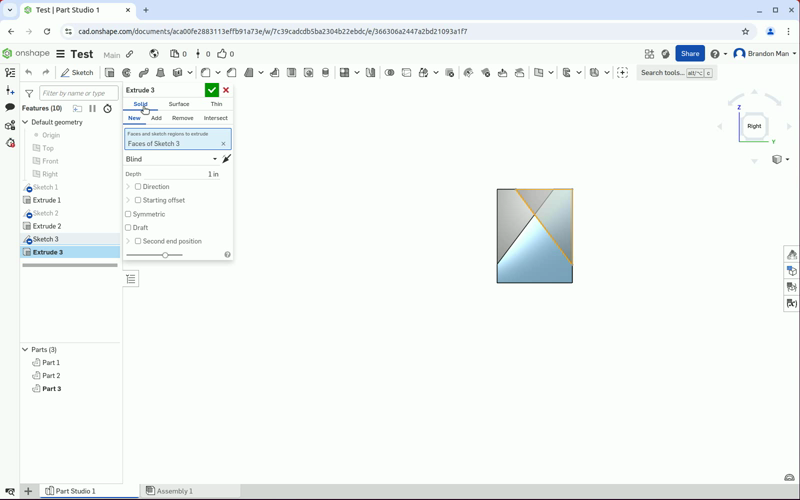
click(143, 106)
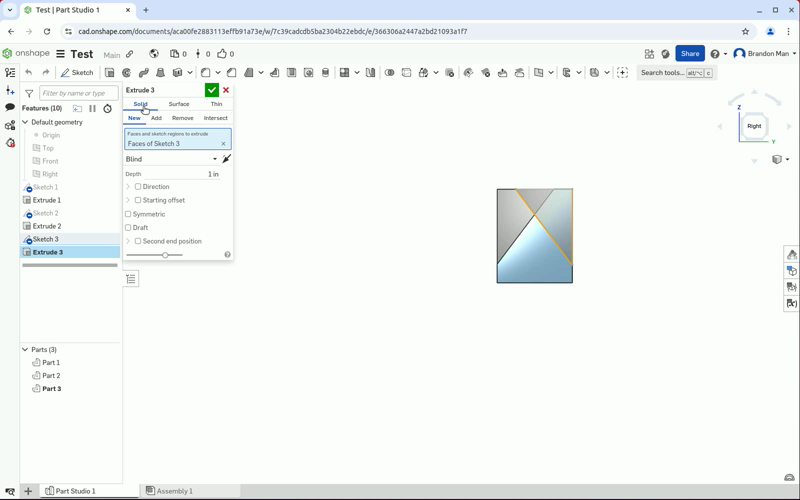
mouse_move(137, 120)
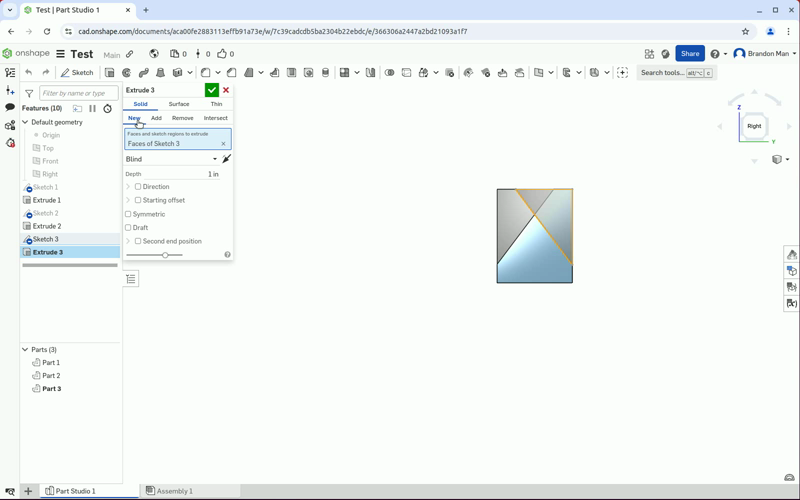
click(137, 120)
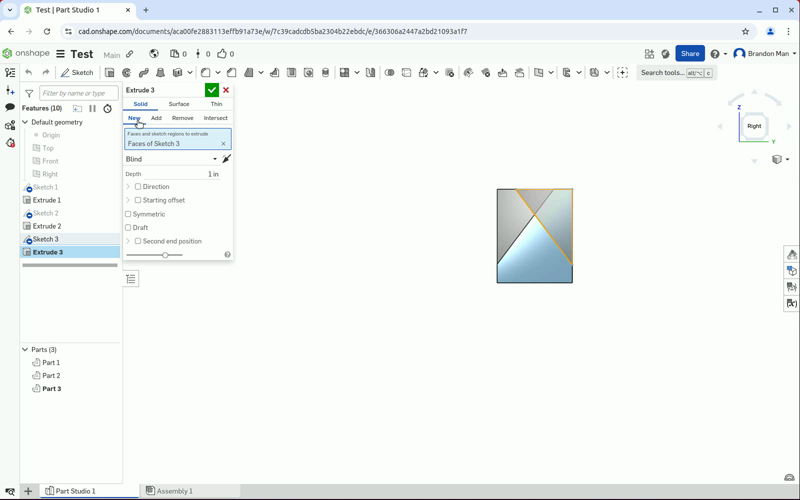
key(tab, 4)
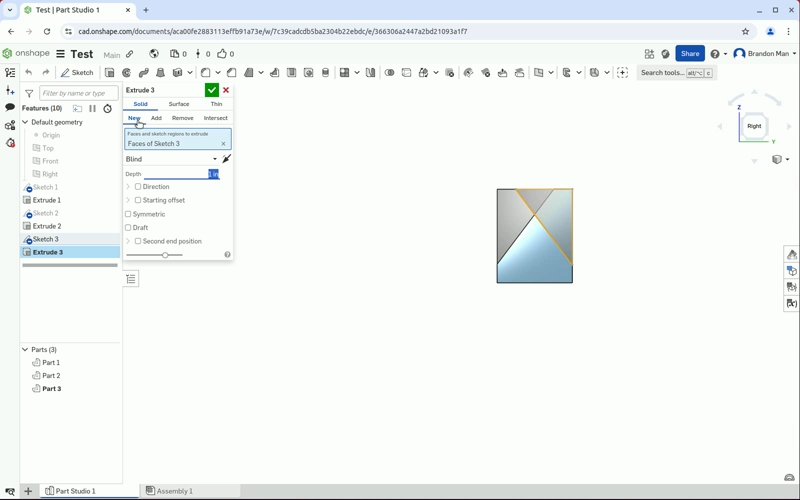
text(-7.703)
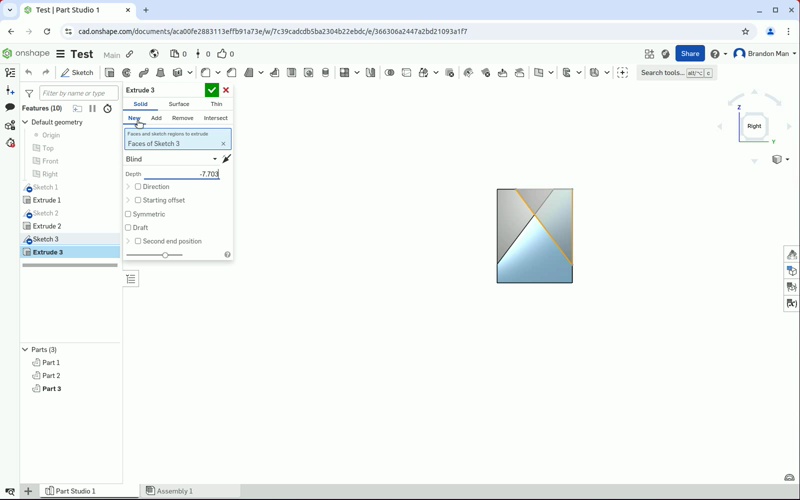
key(enter)
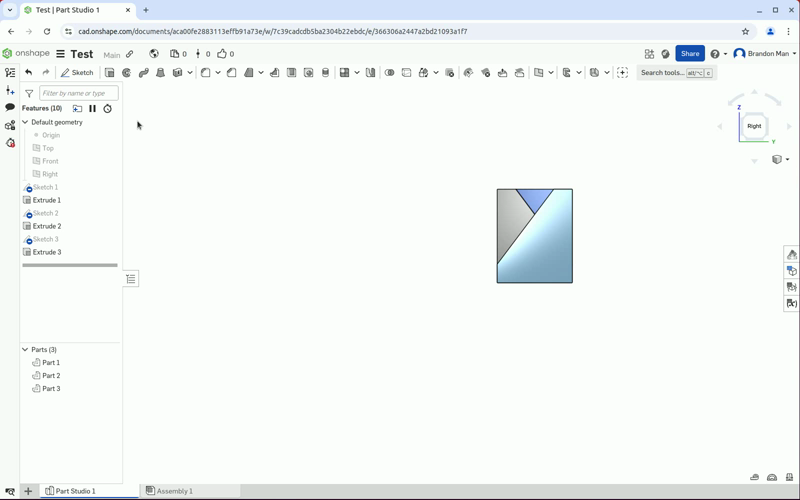
key(shift+h)
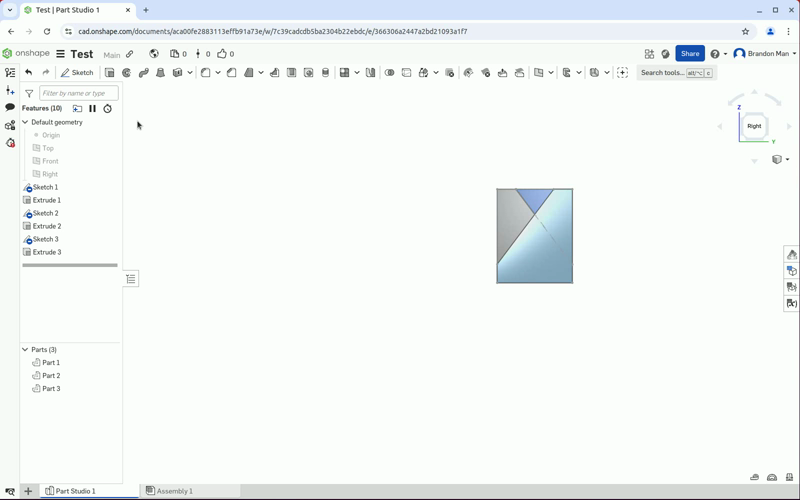
key(shift+h)
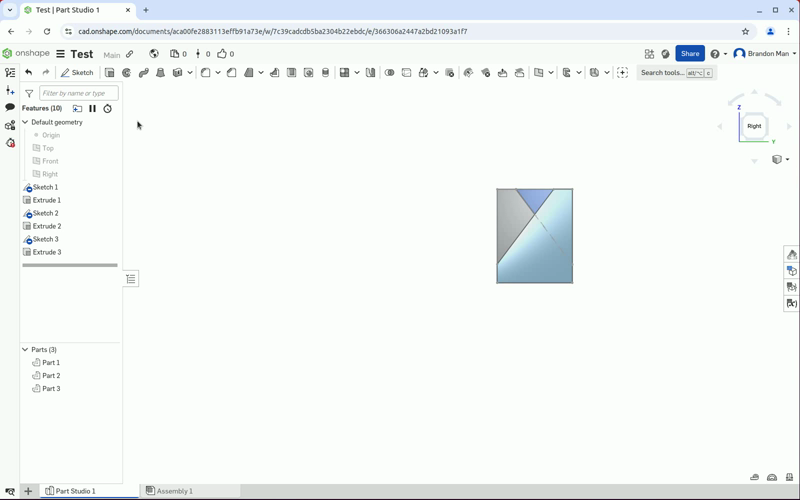
key(shift+7)
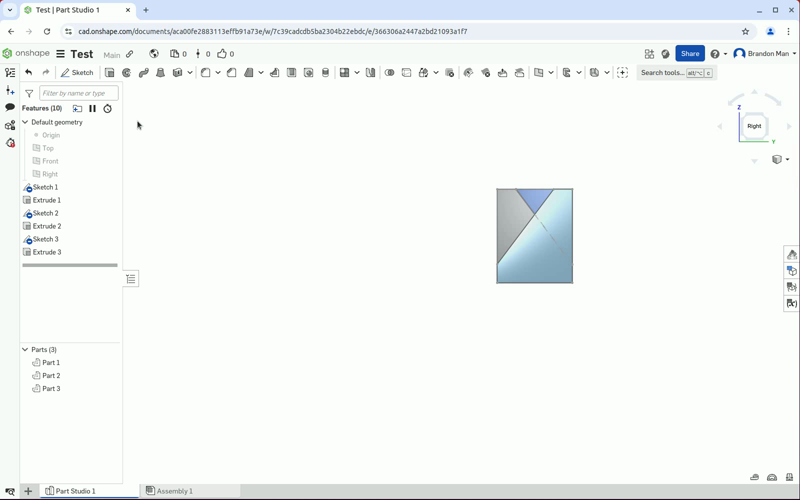
key(right, 2)
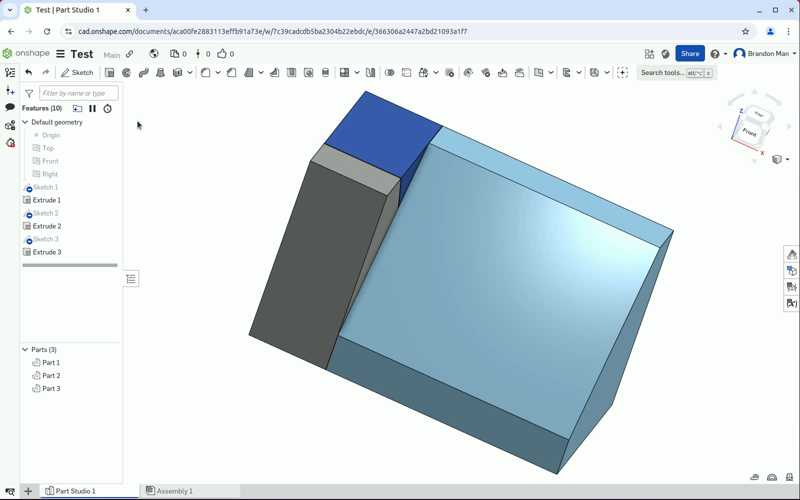
key(down, 2)
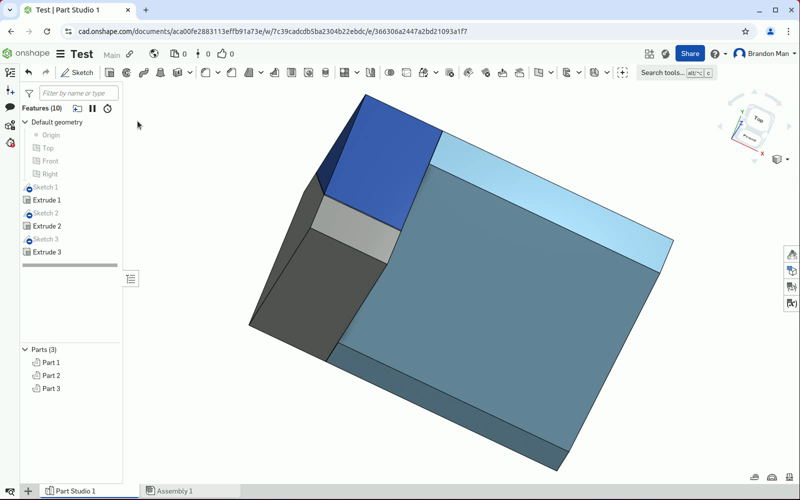
key(up, 2)
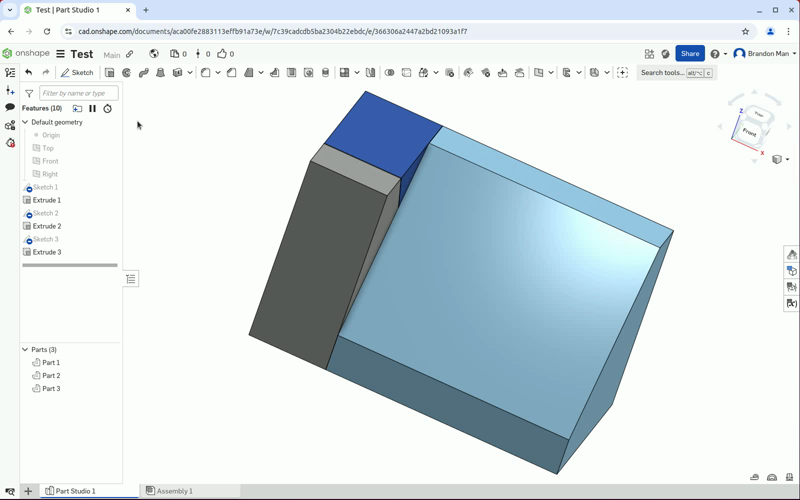
key(left, 2)
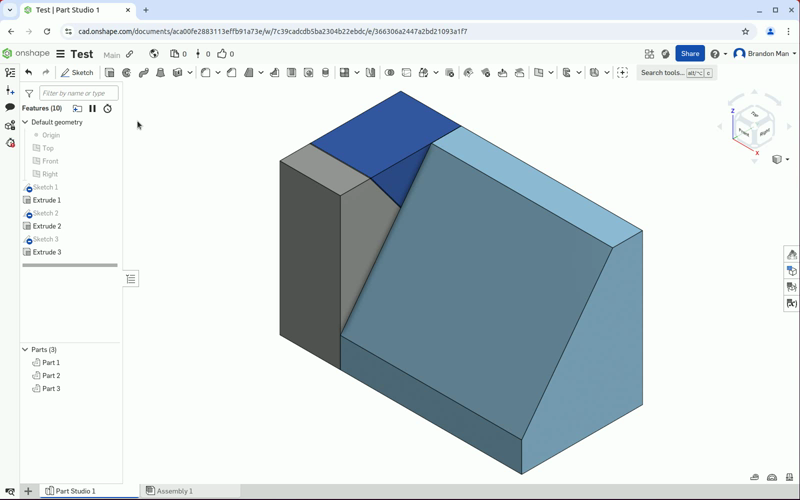
mouse_move(73, 189)
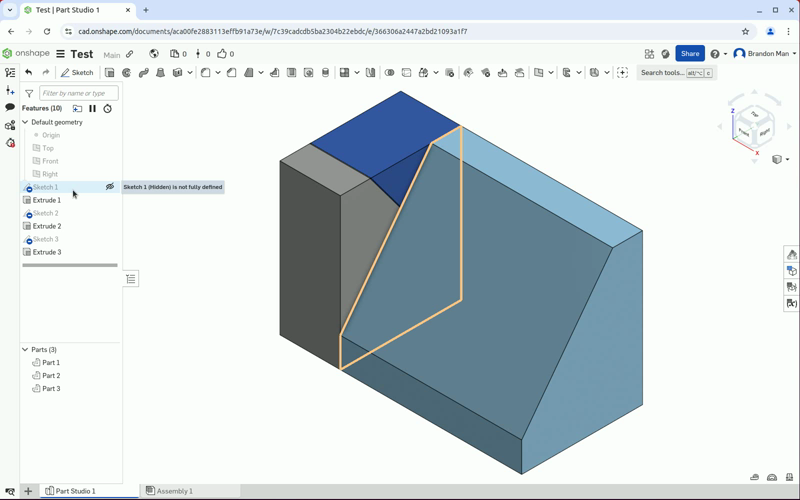
click(73, 189)